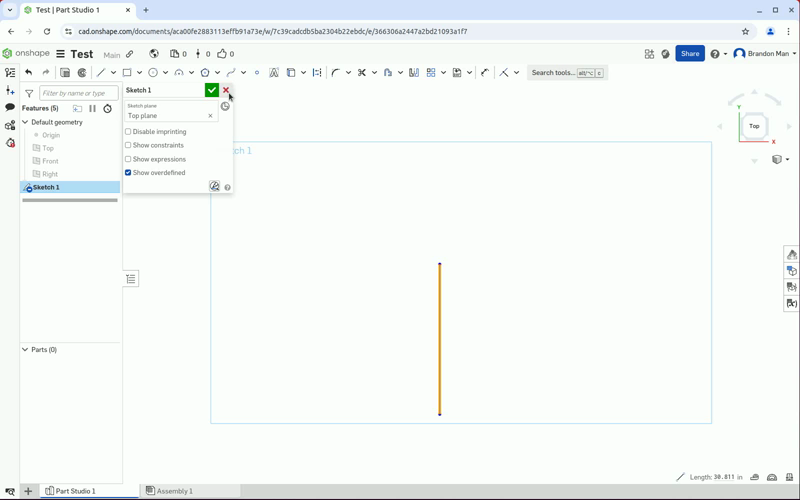
key(shift+h)
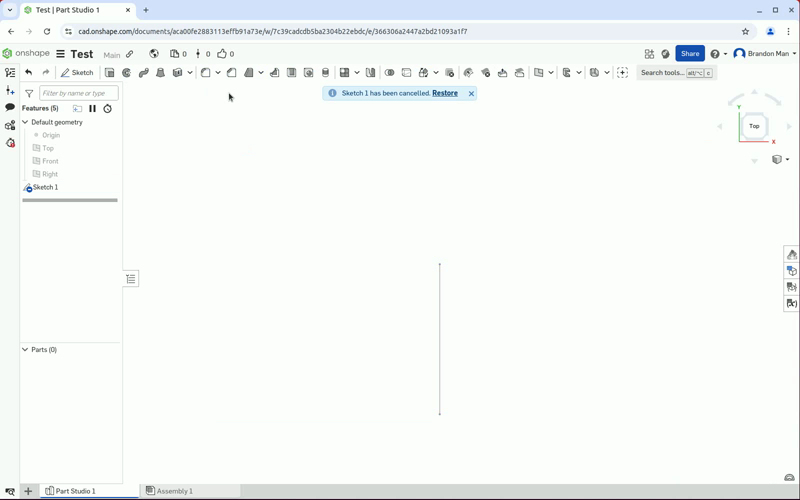
key(shift+s)
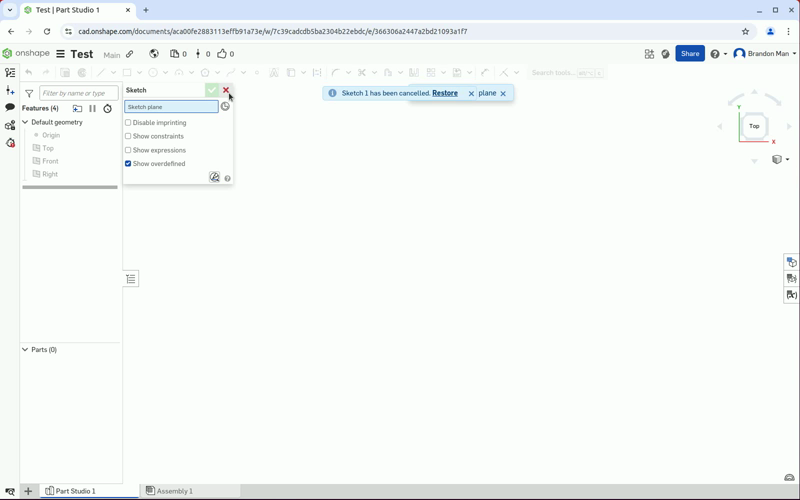
mouse_move(73, 150)
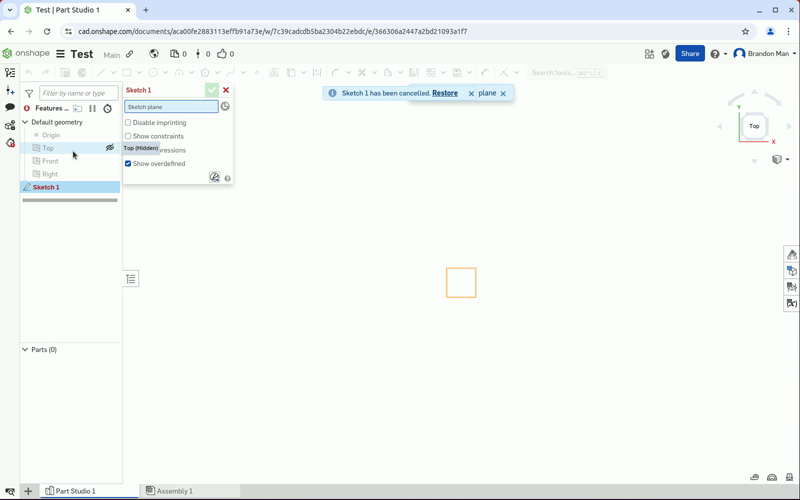
click(73, 150)
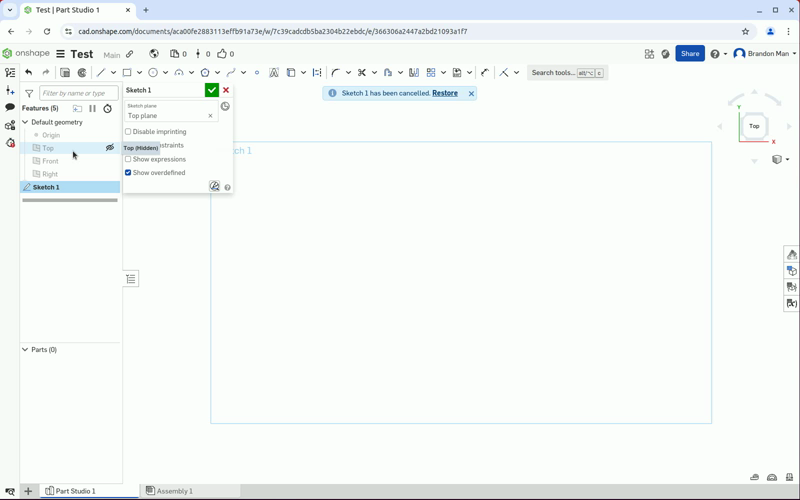
mouse_move(73, 352)
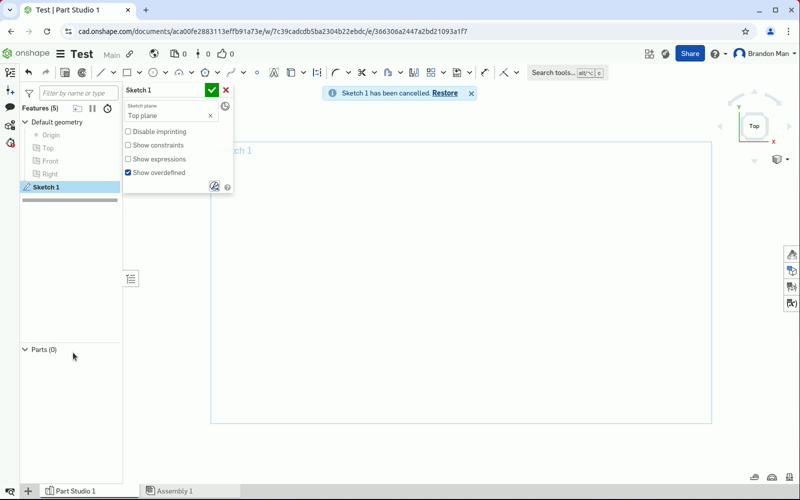
key(y)
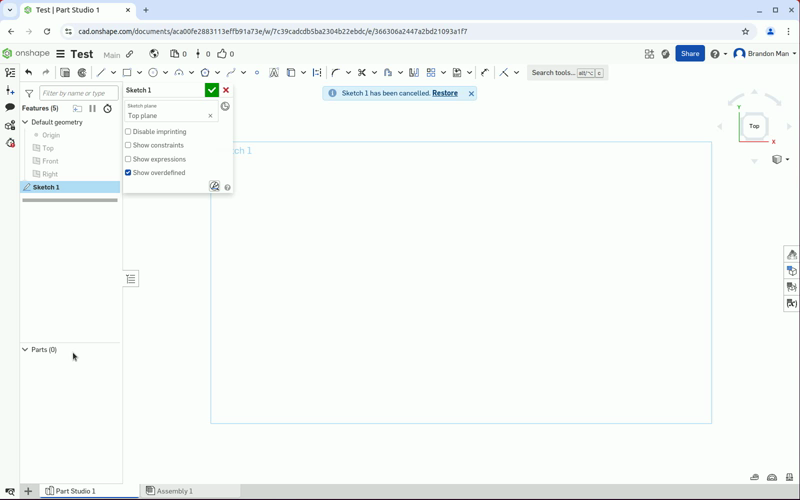
key(l)
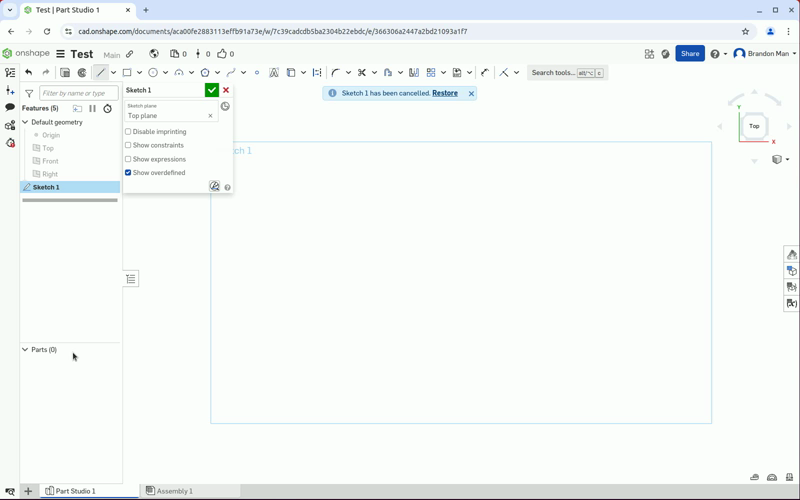
key_down(shift)
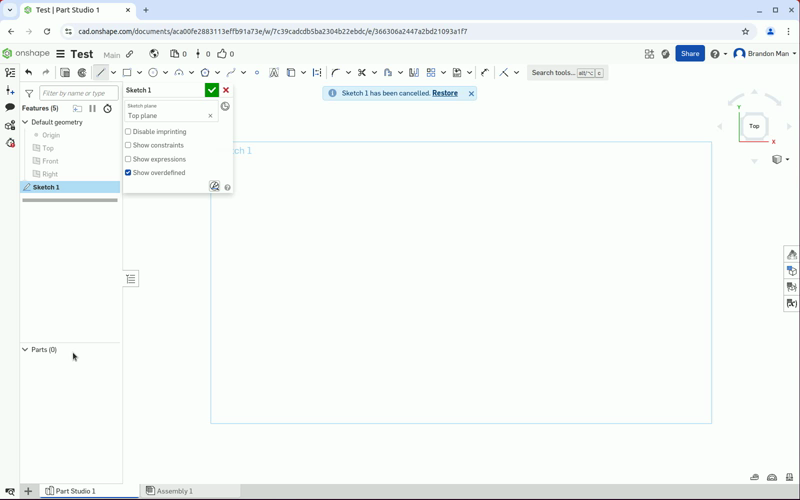
mouse_move(348, 342)
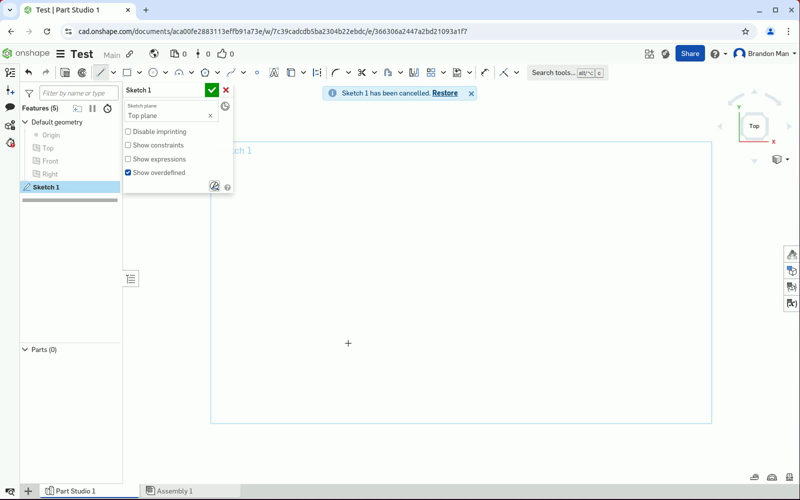
click(348, 342)
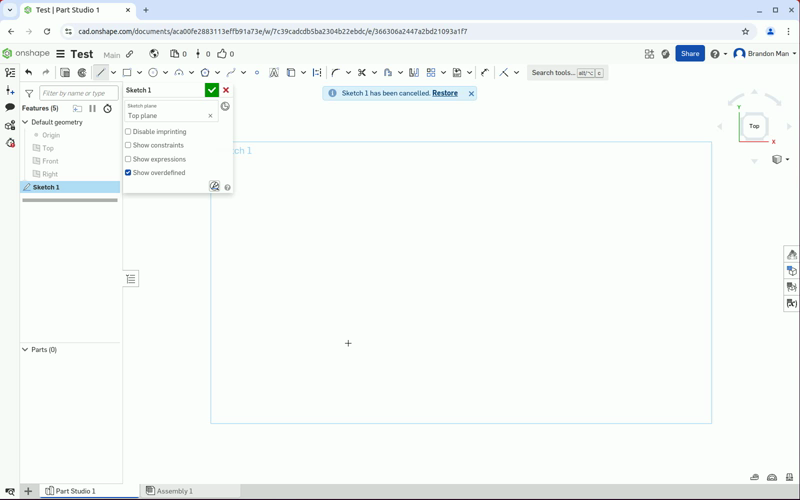
key_up(shift)
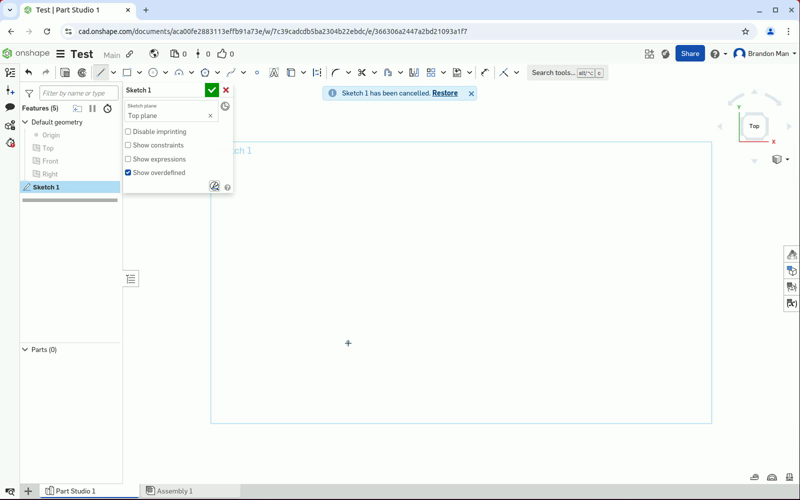
key_down(shift)
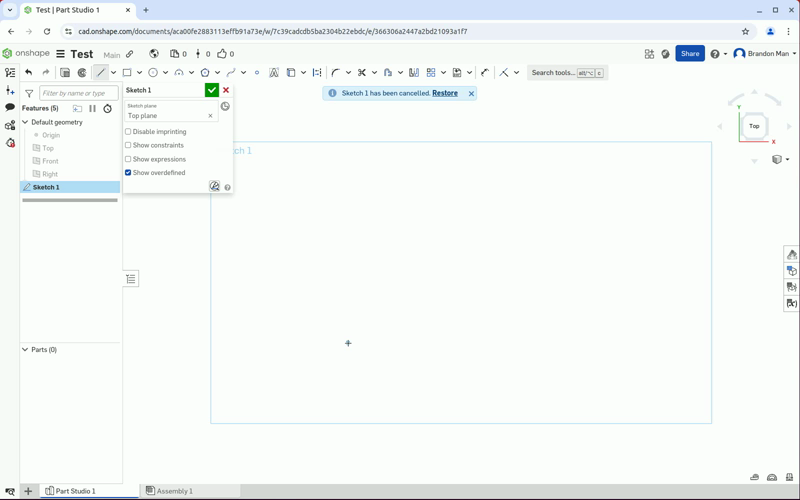
mouse_move(560, 342)
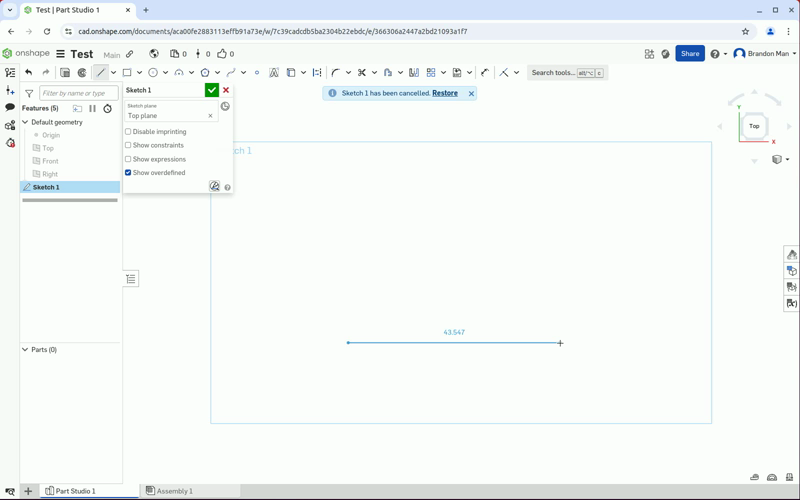
click(560, 342)
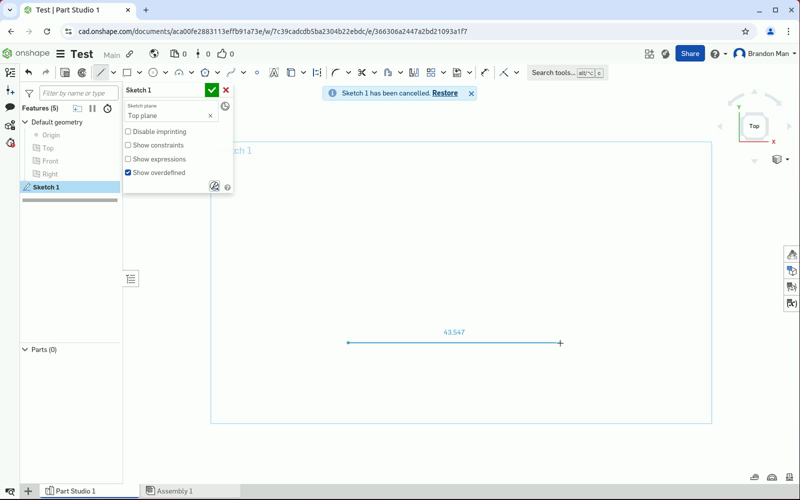
key_up(shift)
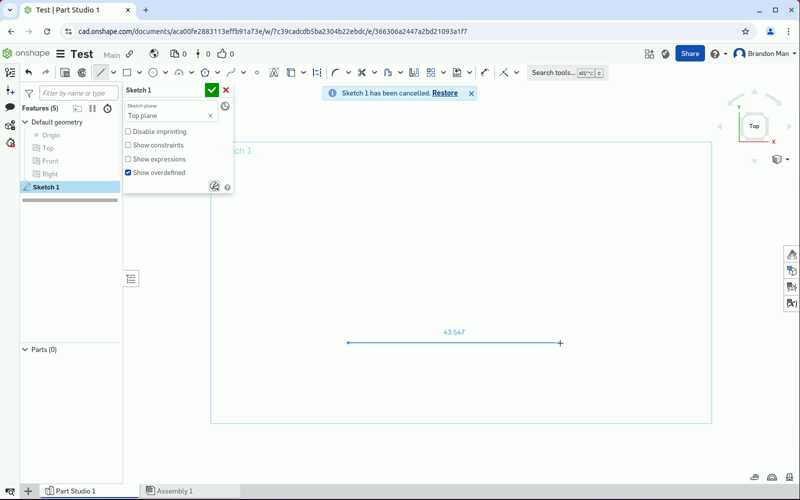
key_down(shift)
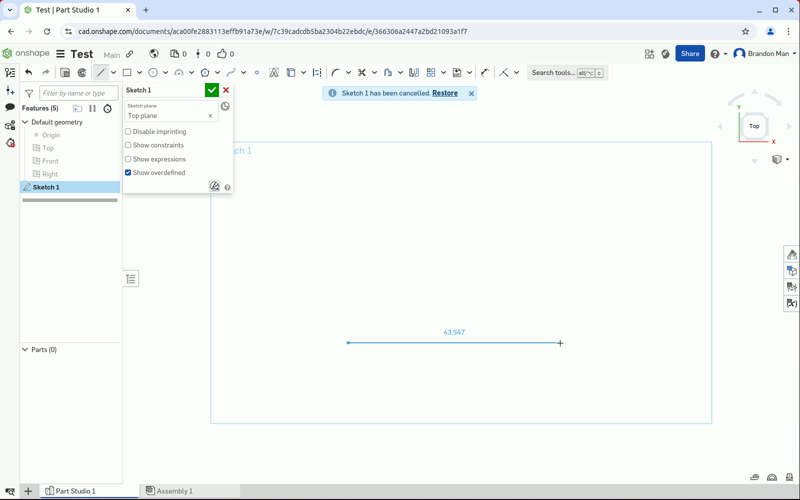
mouse_move(560, 244)
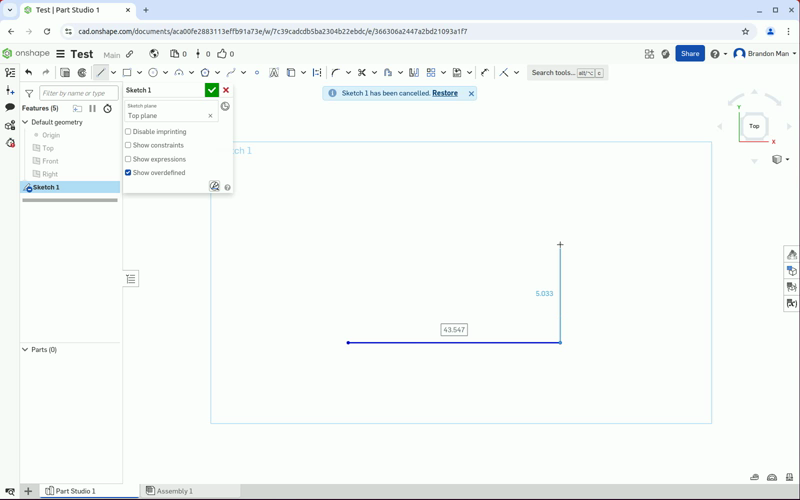
click(560, 244)
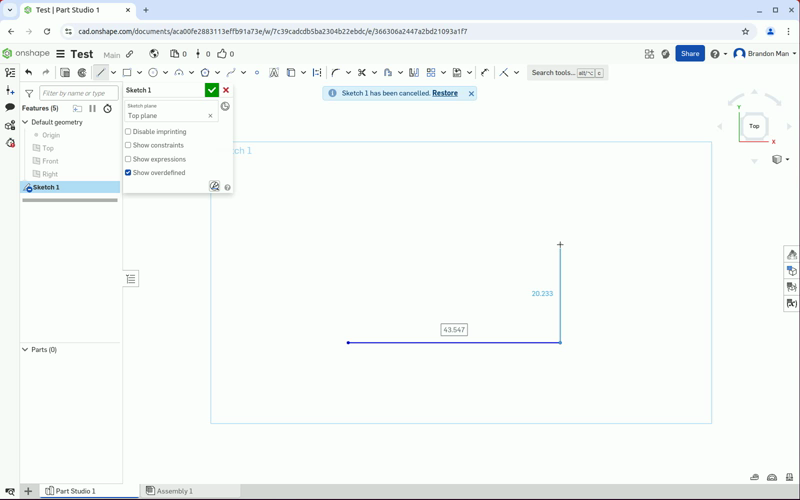
key_up(shift)
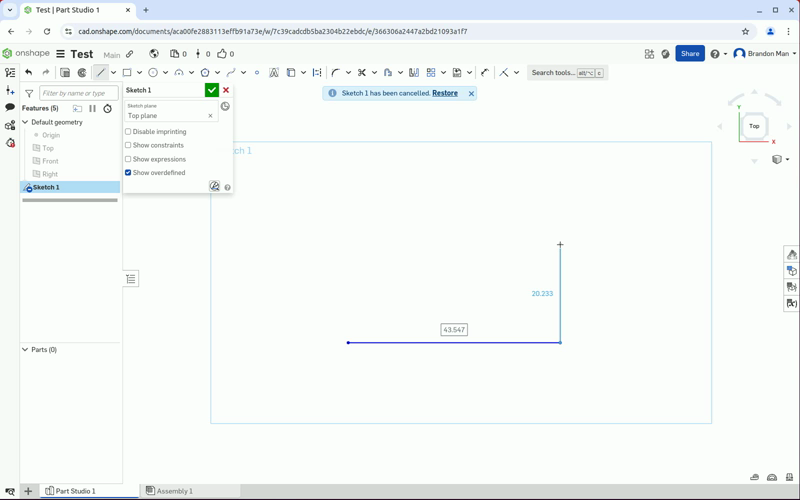
key_down(shift)
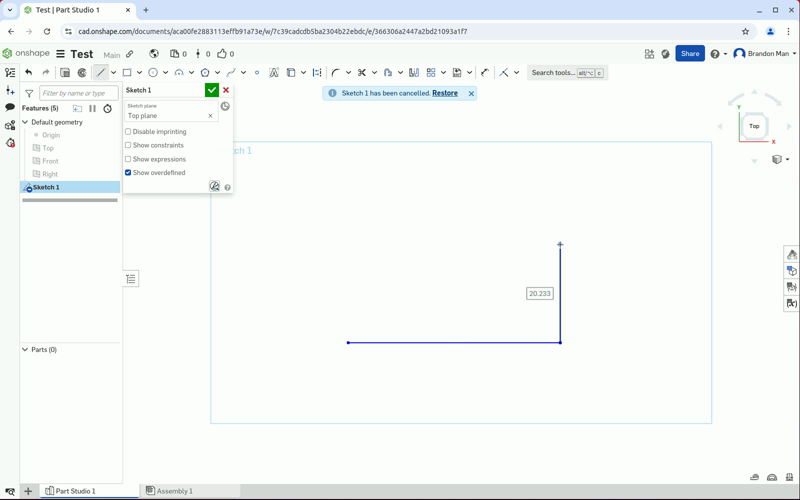
mouse_move(348, 244)
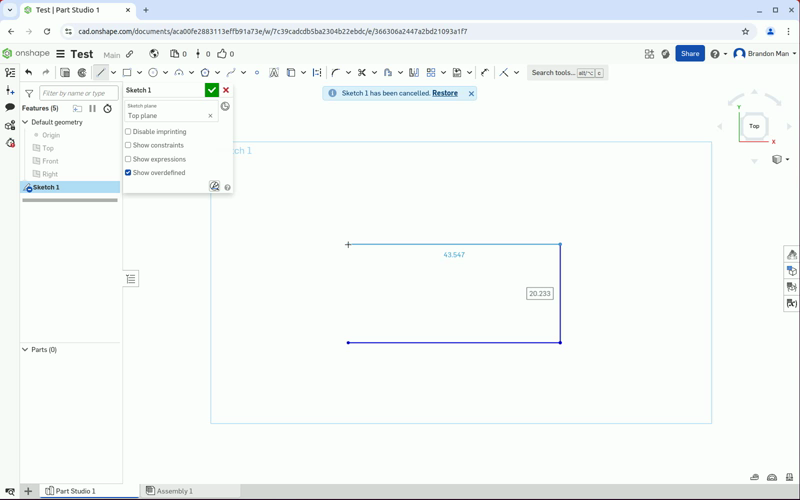
click(348, 244)
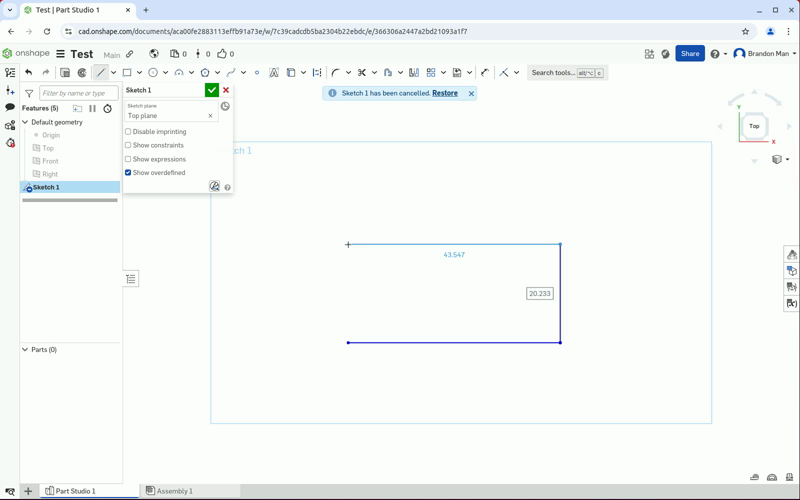
key_up(shift)
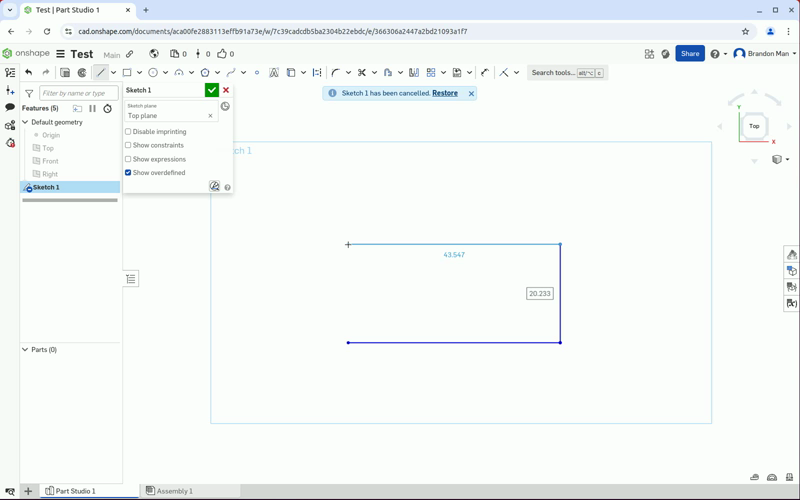
key_down(shift)
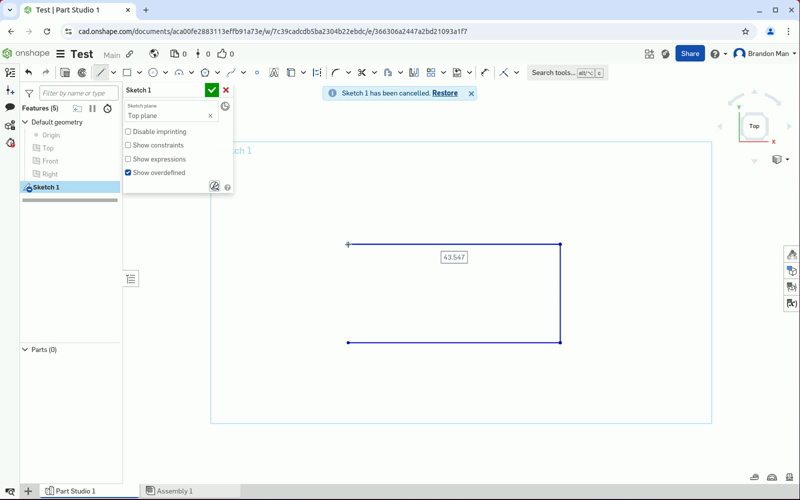
mouse_move(348, 342)
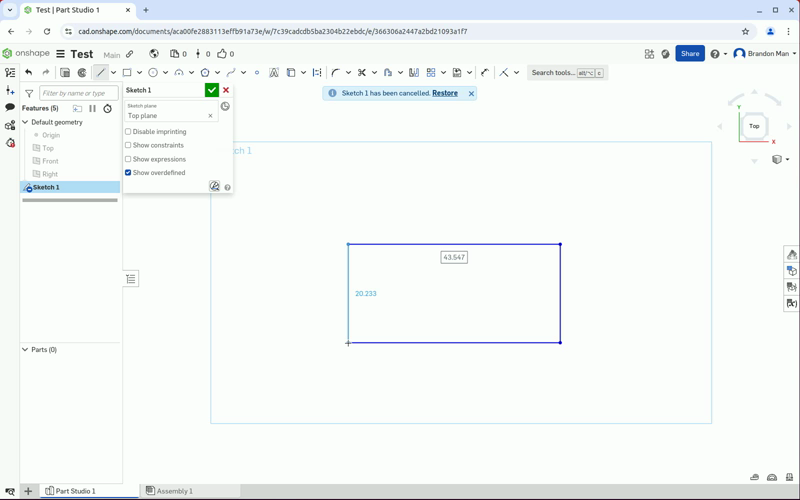
key_up(shift)
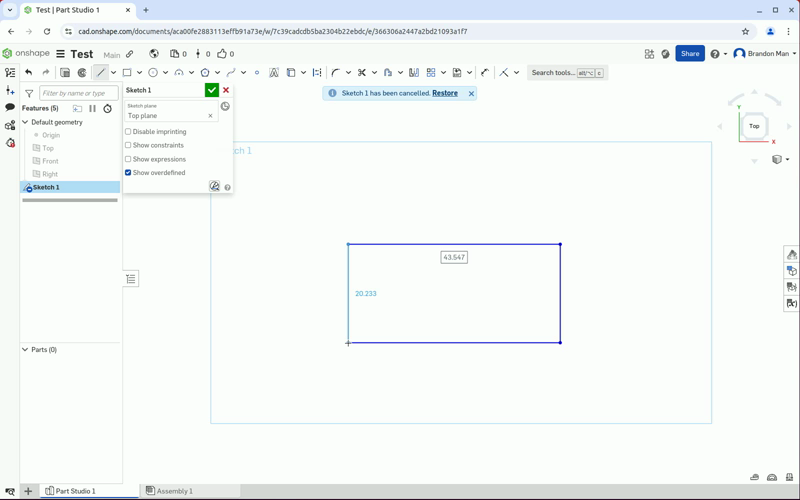
click(348, 342)
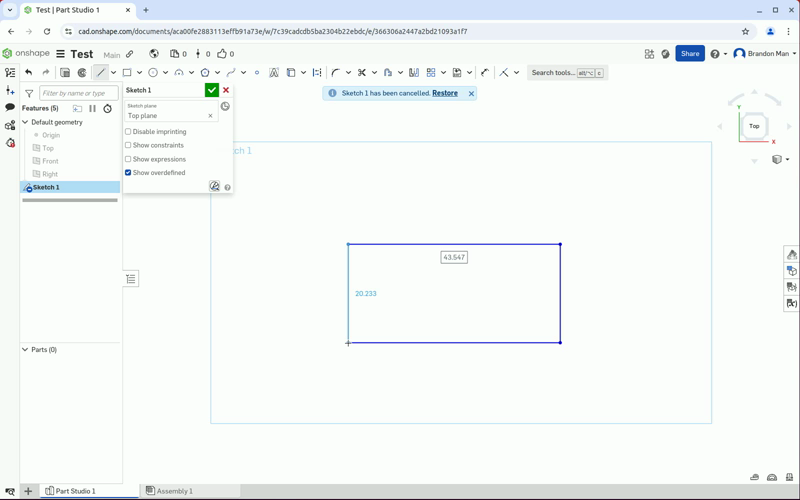
key(esc)
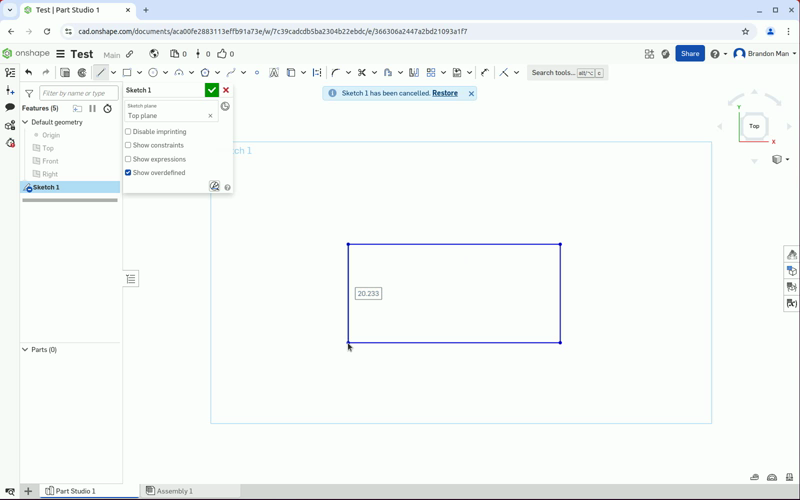
mouse_move(373, 285)
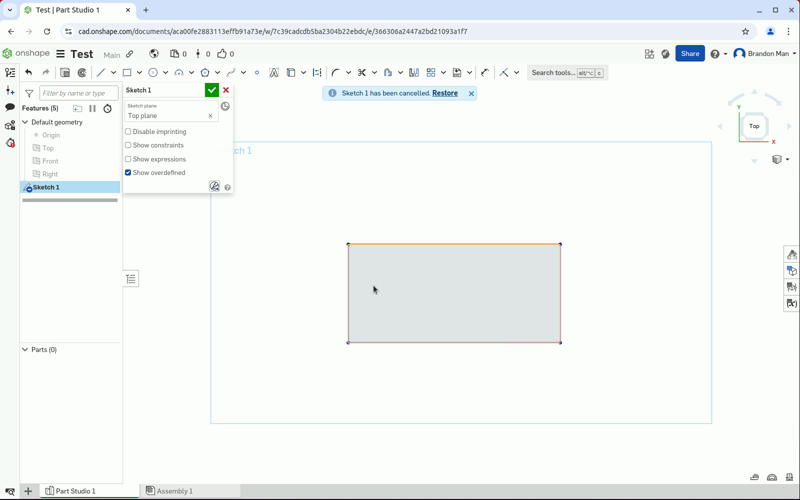
click(373, 285)
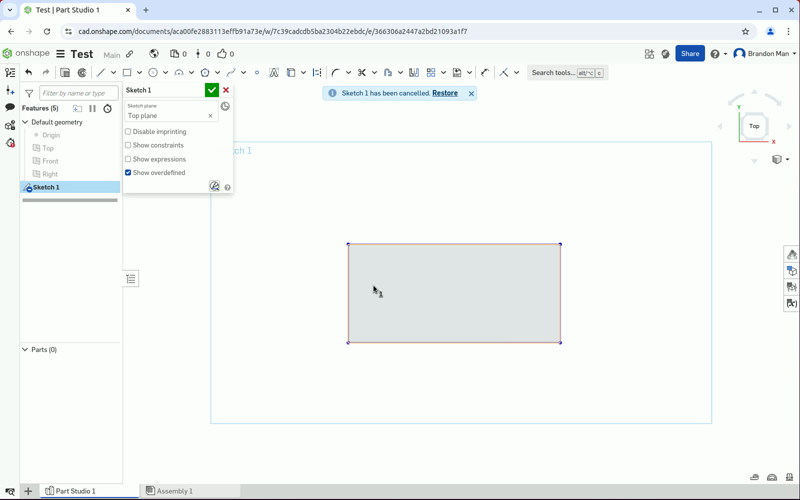
mouse_move(73, 352)
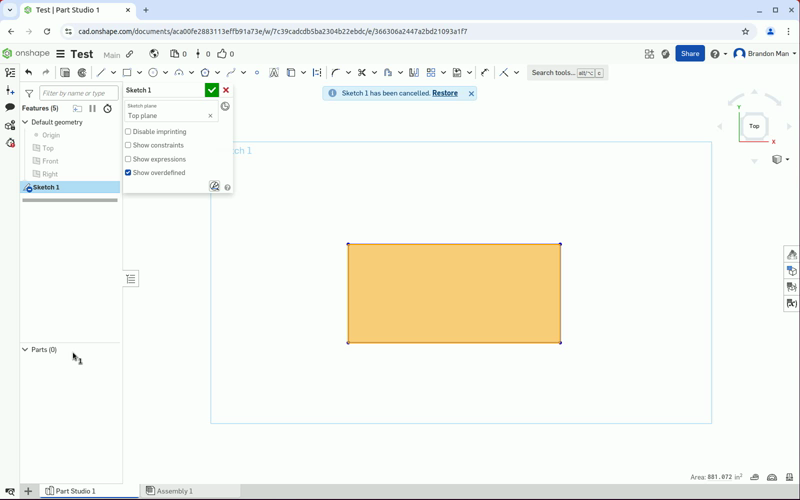
key(shift+y)
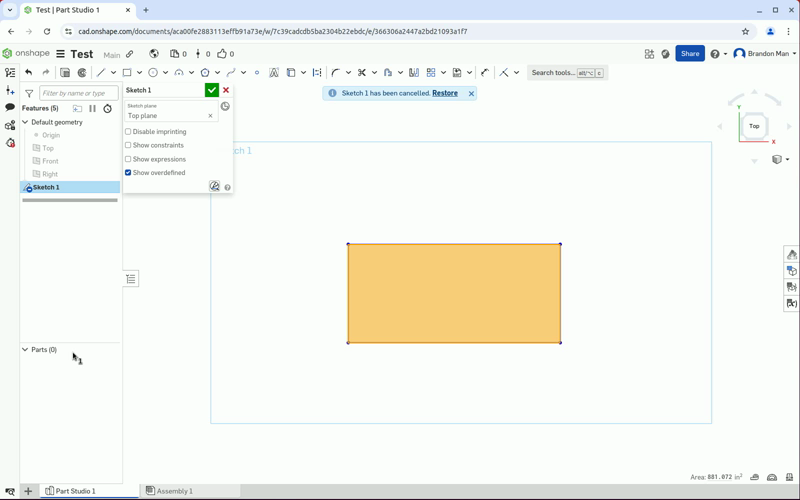
key(shift+e)
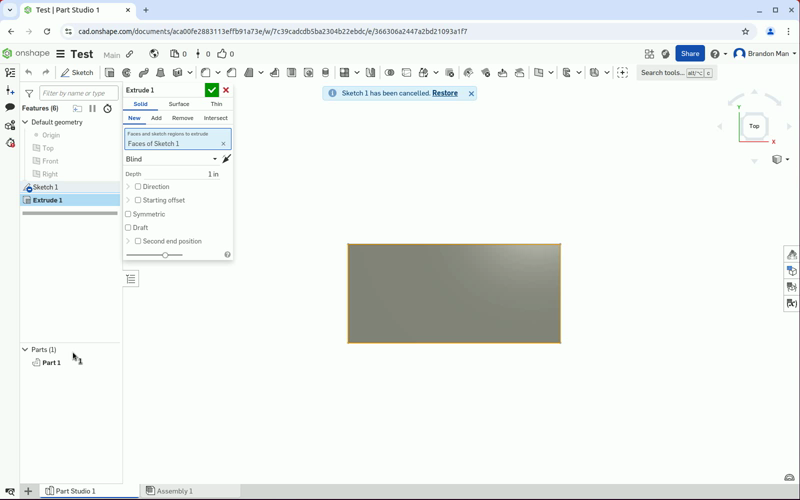
mouse_move(143, 106)
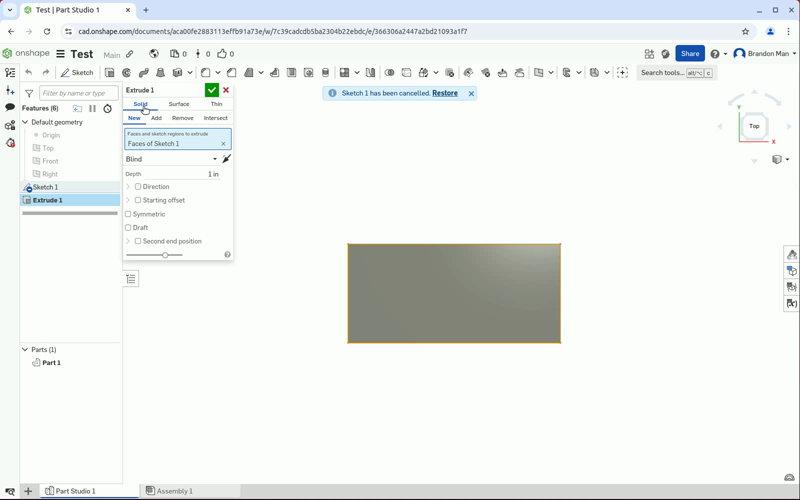
click(143, 106)
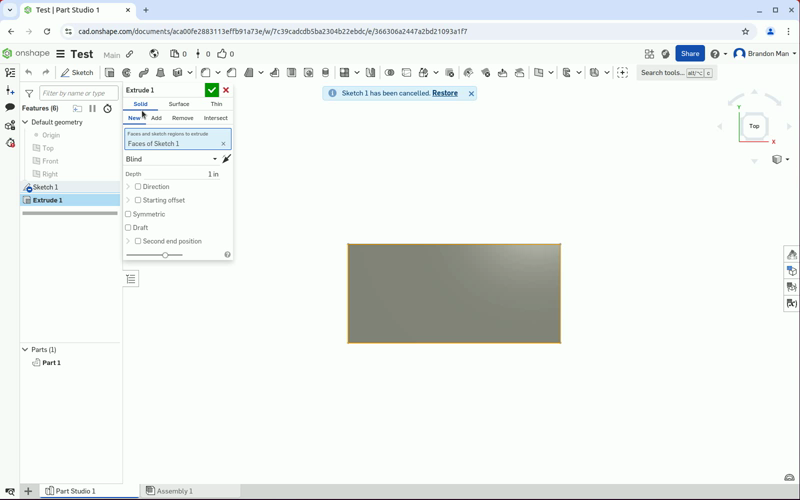
mouse_move(137, 120)
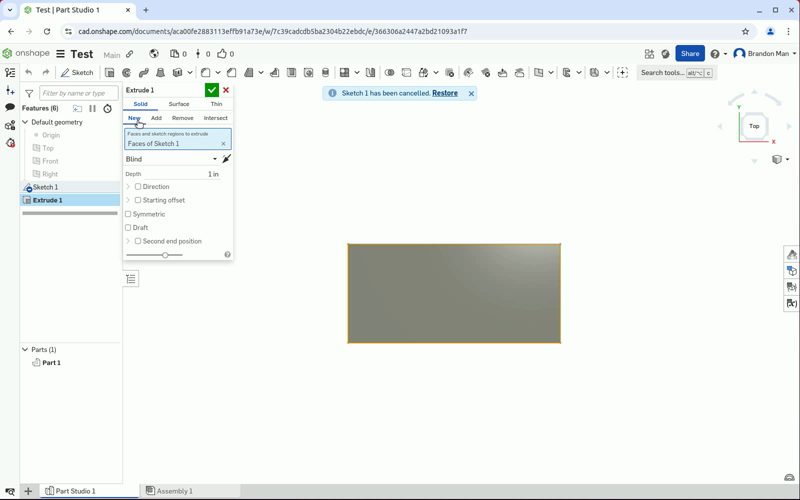
click(137, 120)
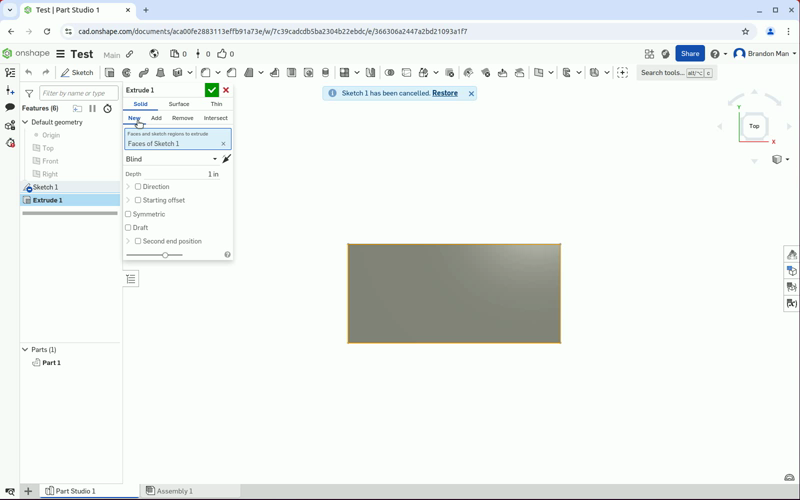
key(tab, 4)
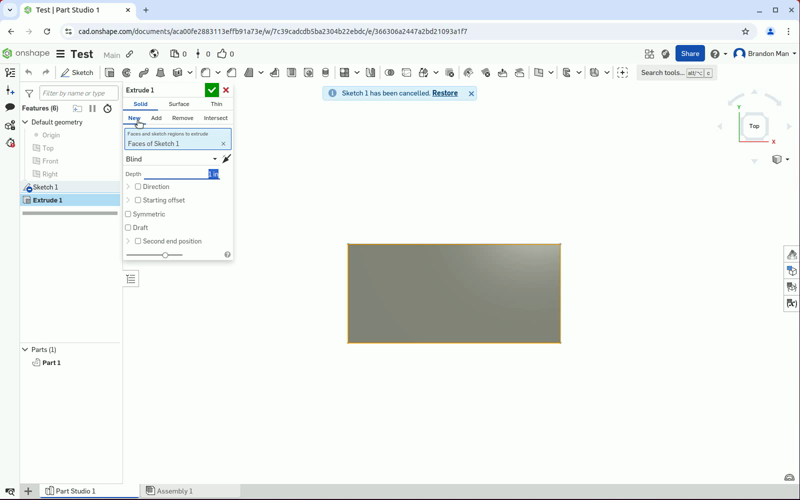
text(5.055)
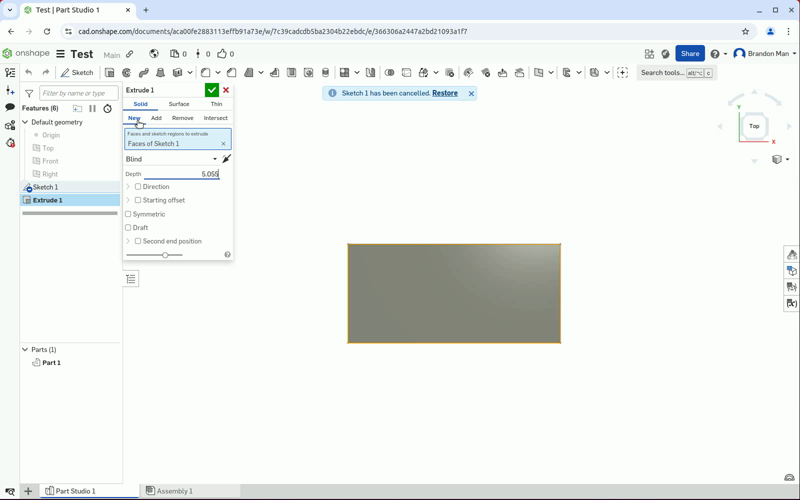
key(enter)
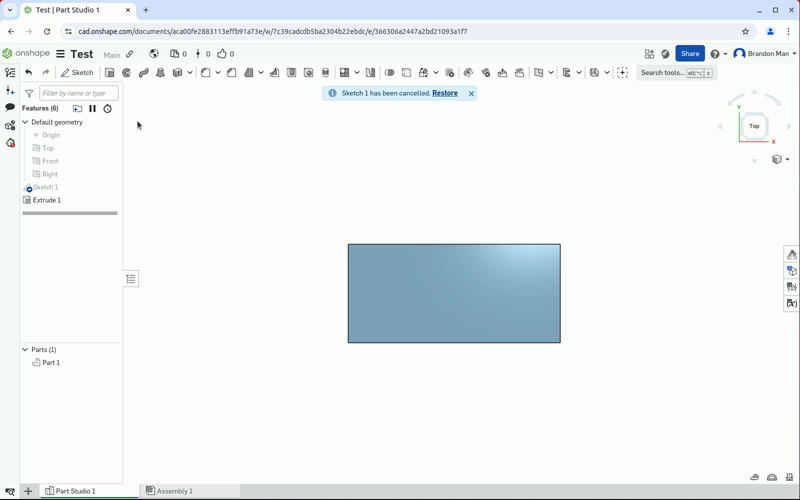
key(shift+h)
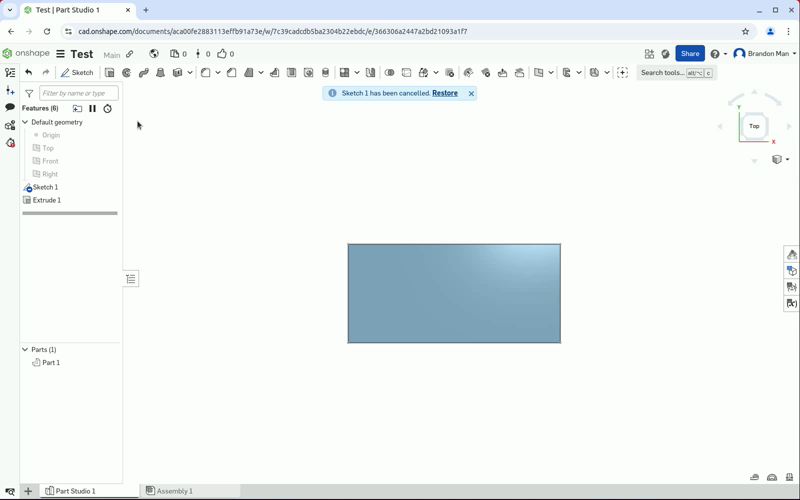
key(shift+h)
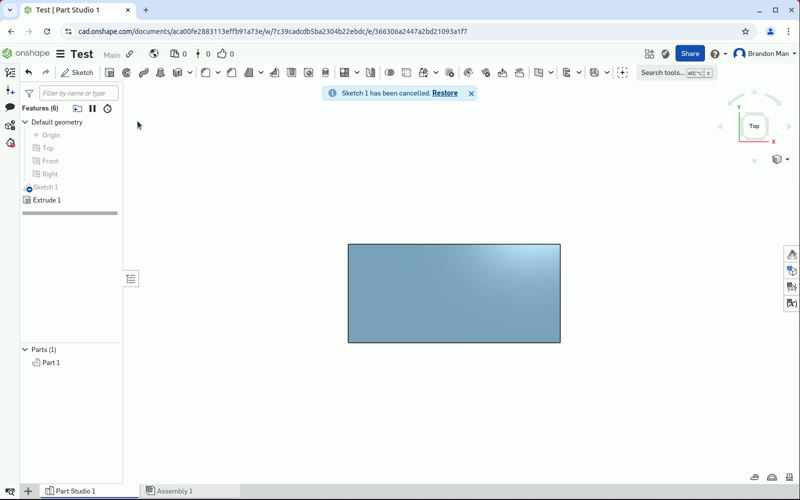
mouse_move(73, 189)
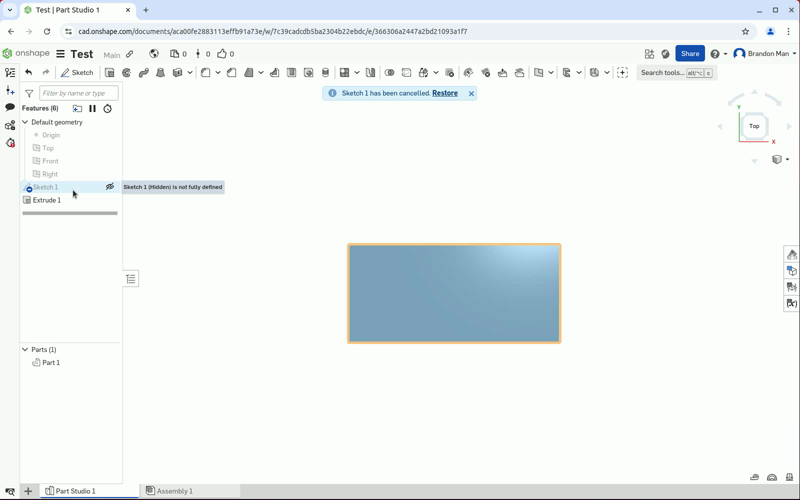
click(73, 189)
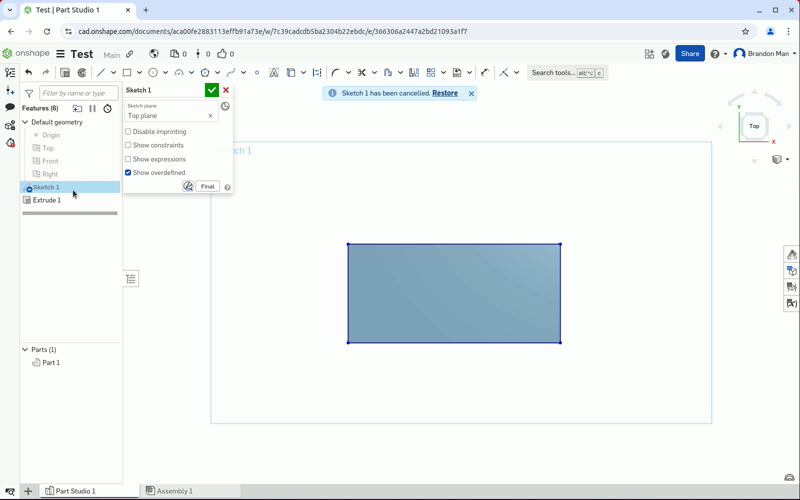
mouse_move(229, 92)
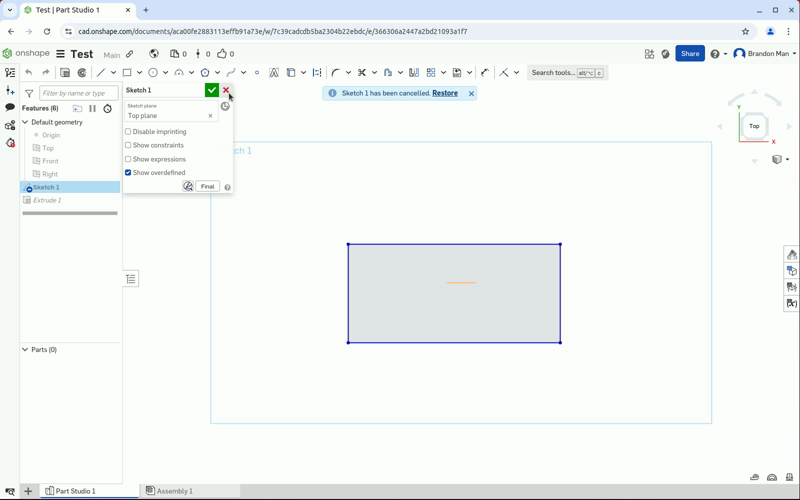
click(229, 92)
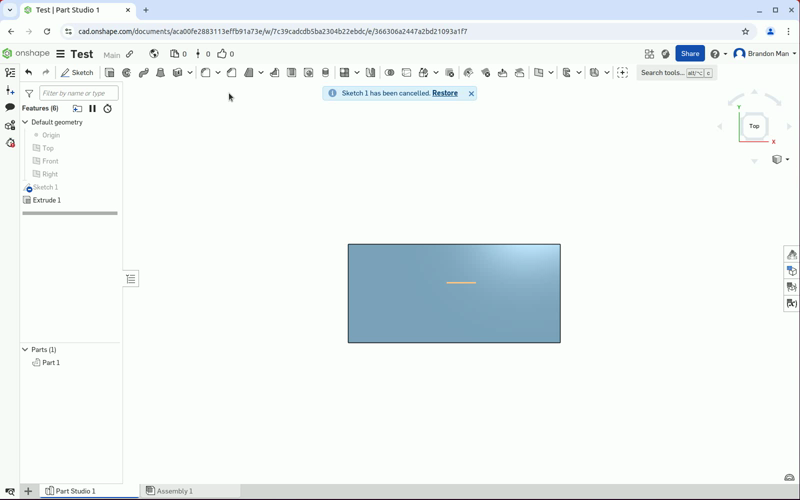
mouse_move(541, 75)
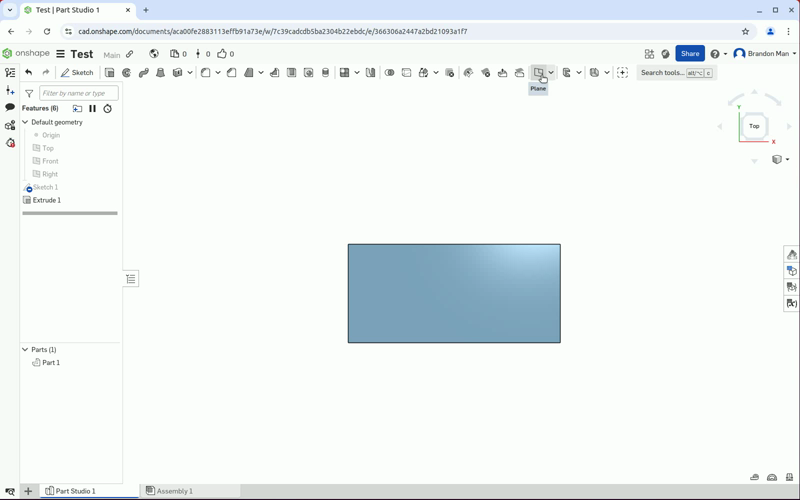
click(541, 75)
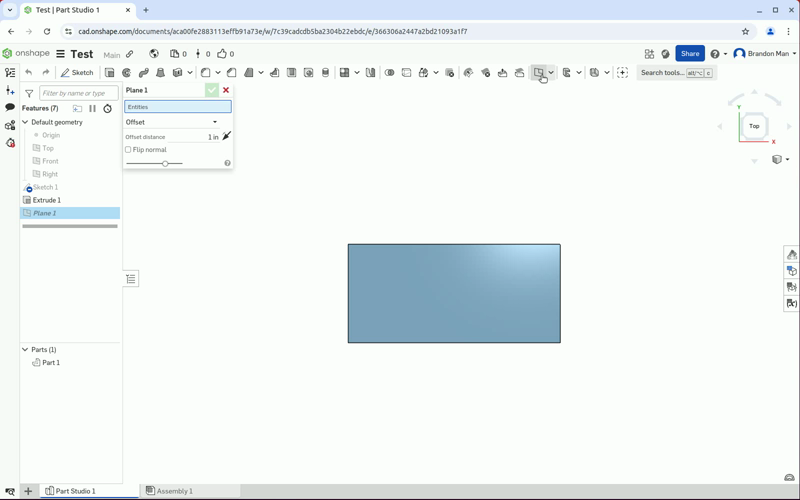
mouse_move(73, 150)
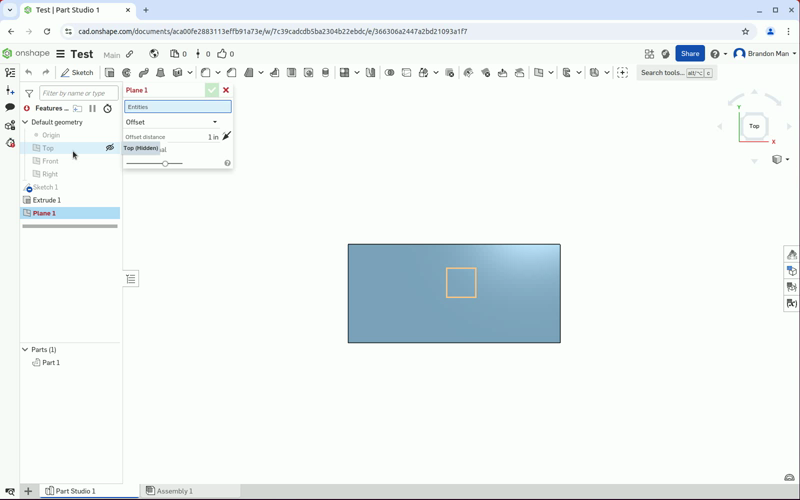
click(73, 150)
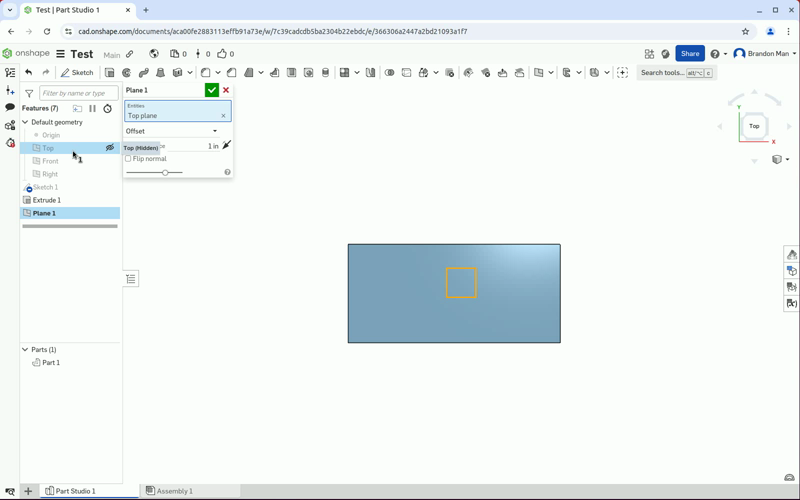
key(tab, 2)
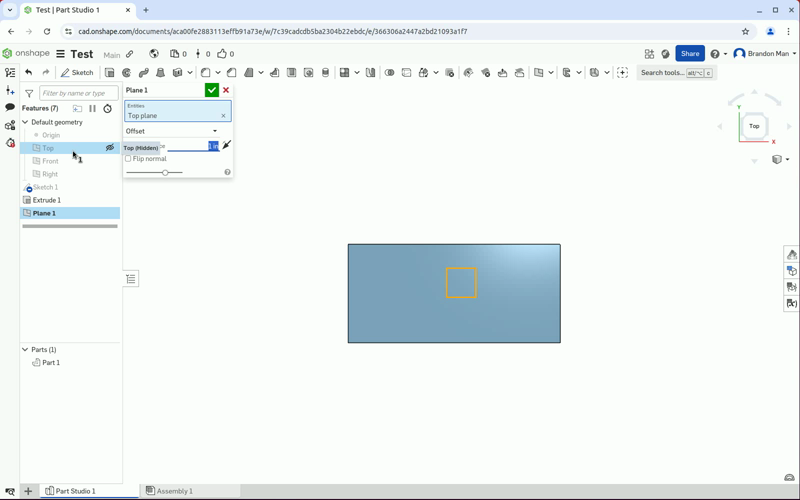
text(5.053)
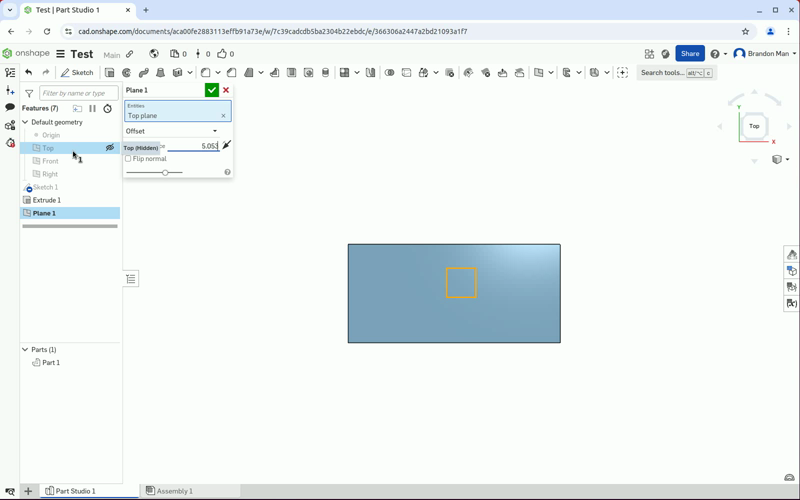
key(enter, 2)
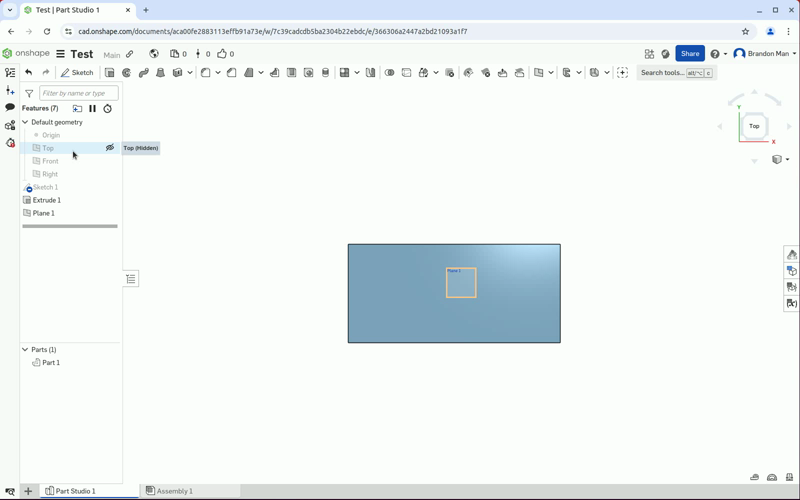
key(shift+s)
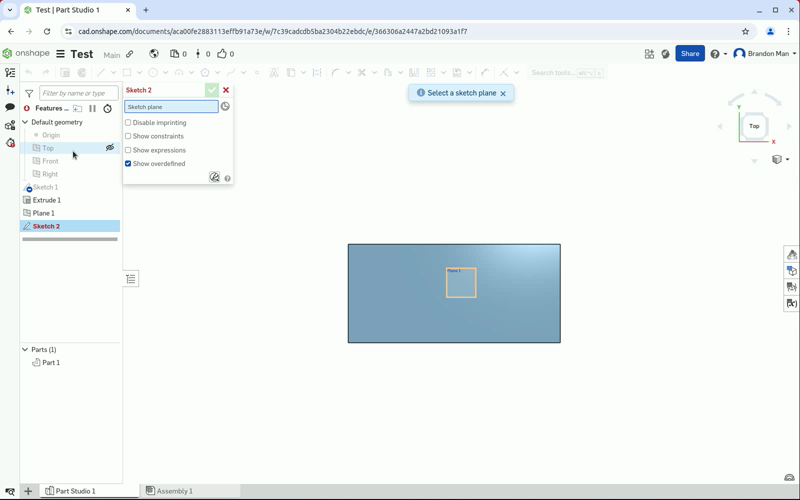
mouse_move(73, 215)
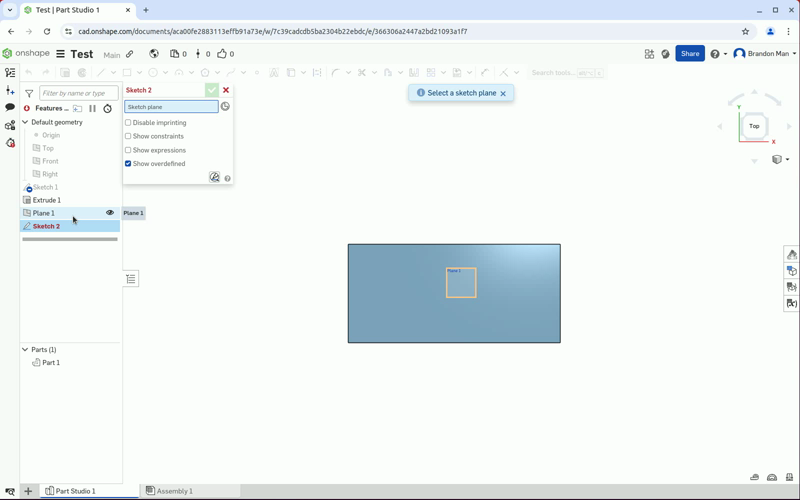
click(73, 215)
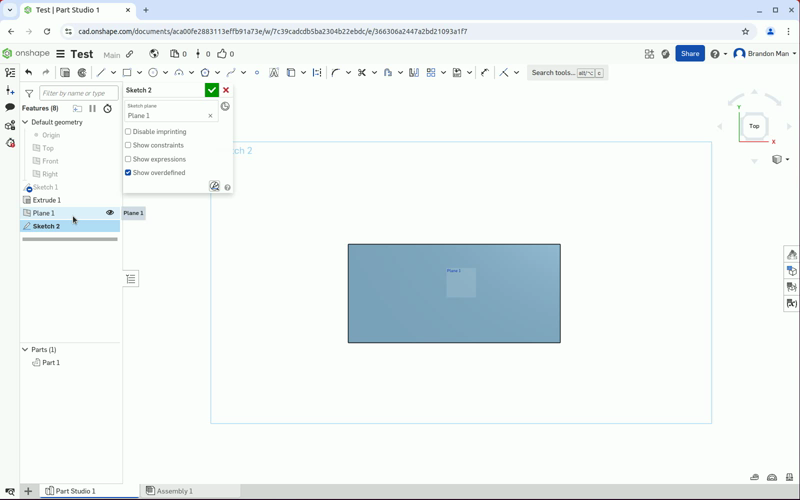
mouse_move(73, 352)
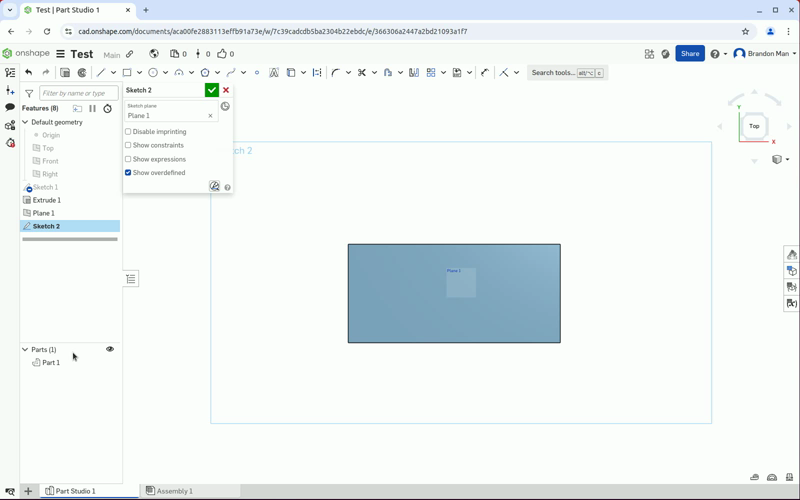
key(y)
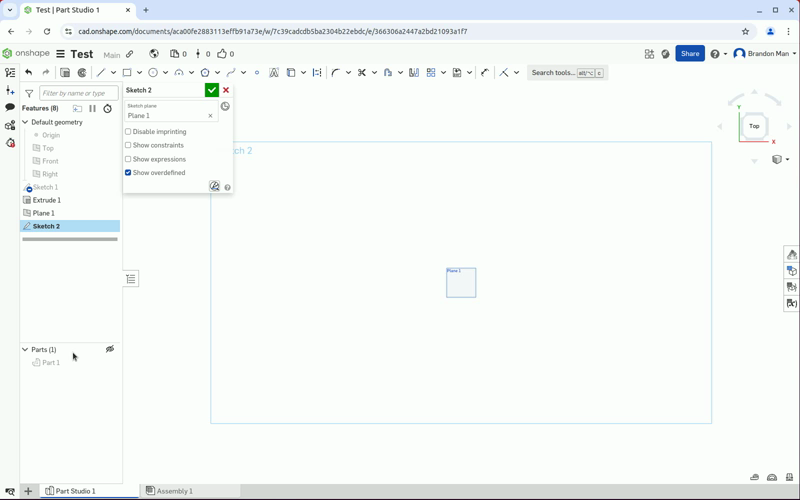
key(l)
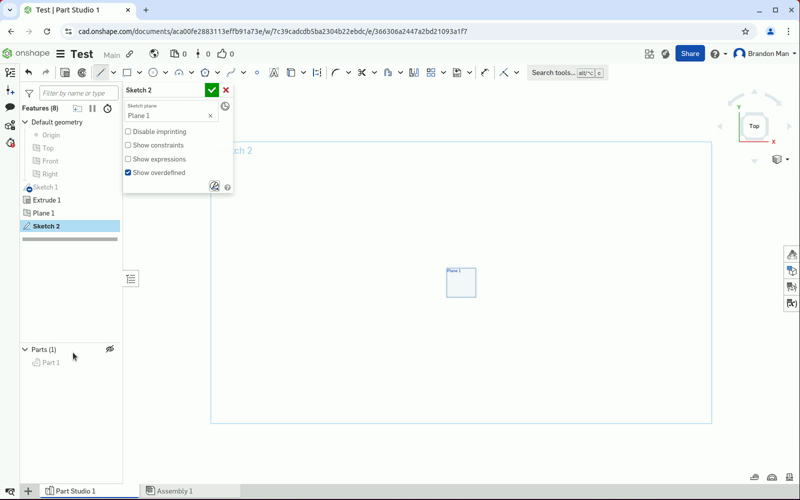
key_down(shift)
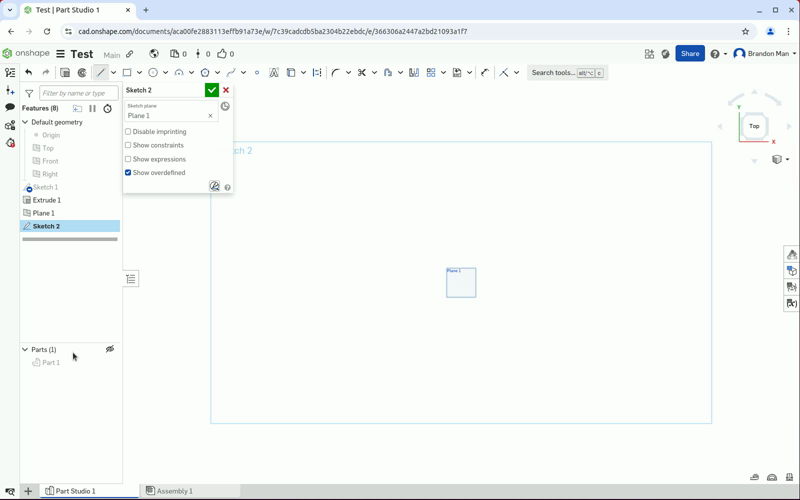
mouse_move(425, 243)
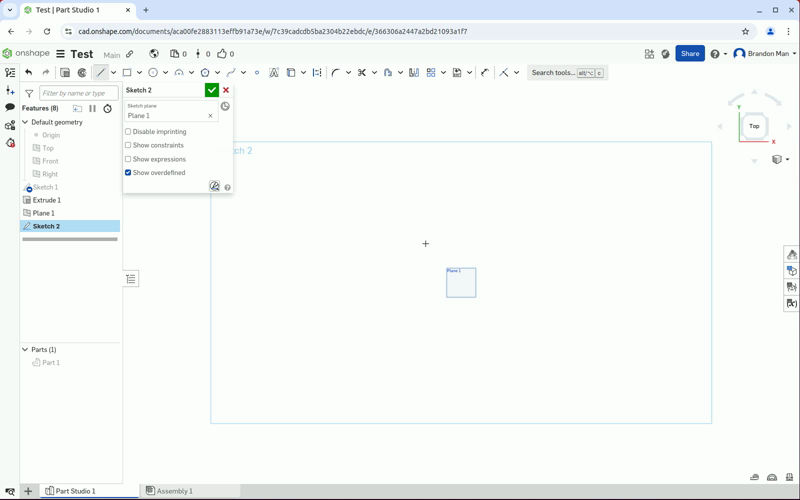
click(425, 243)
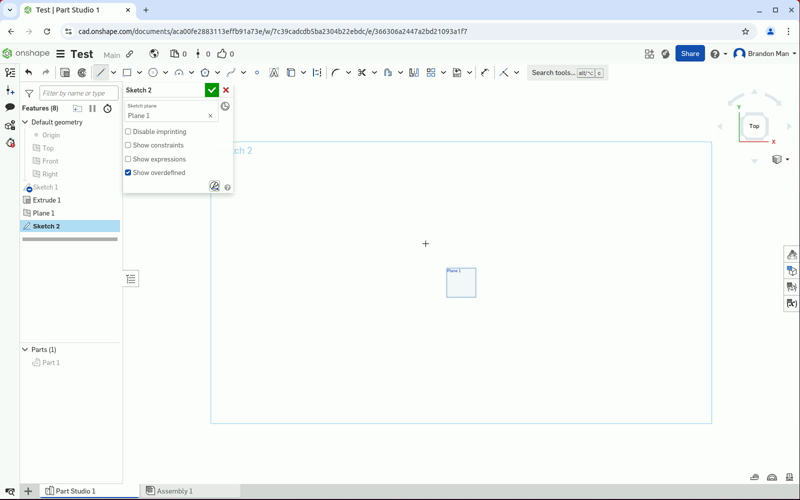
key_up(shift)
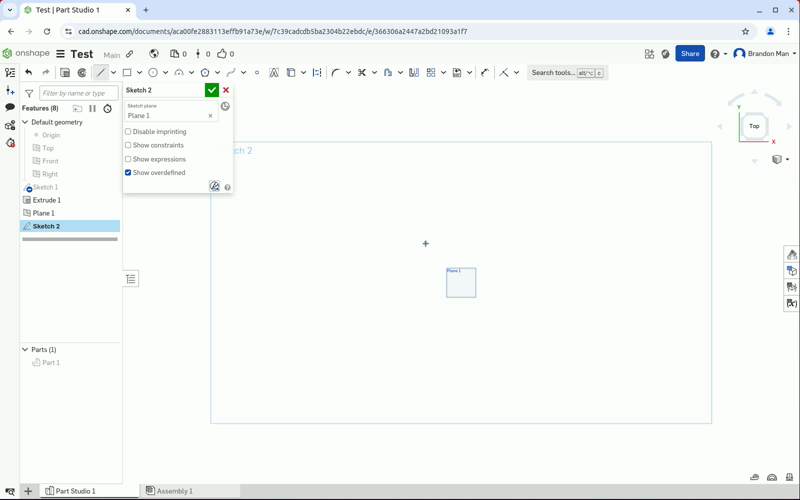
key_down(shift)
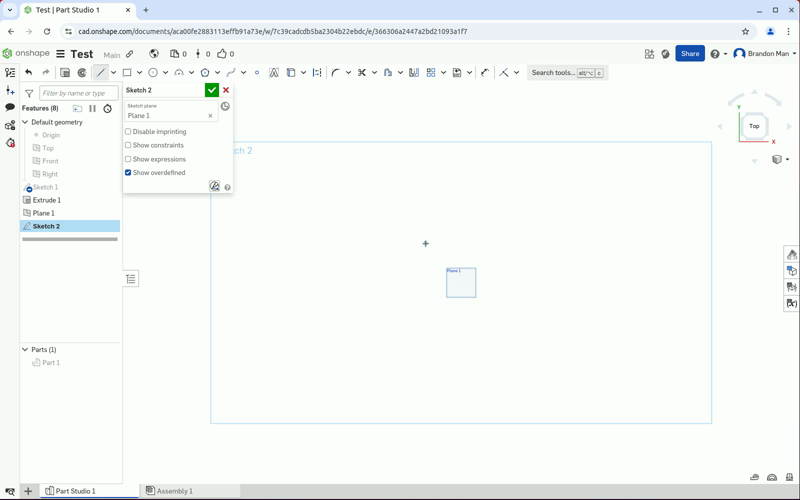
mouse_move(455, 243)
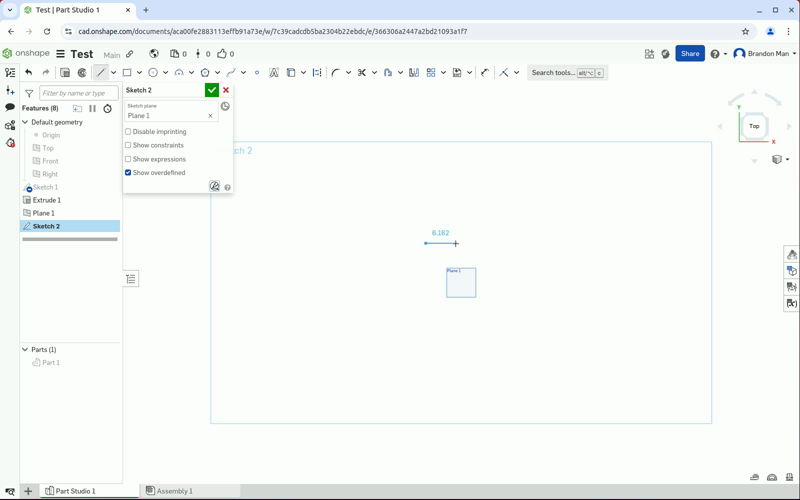
mouse_move(479, 243)
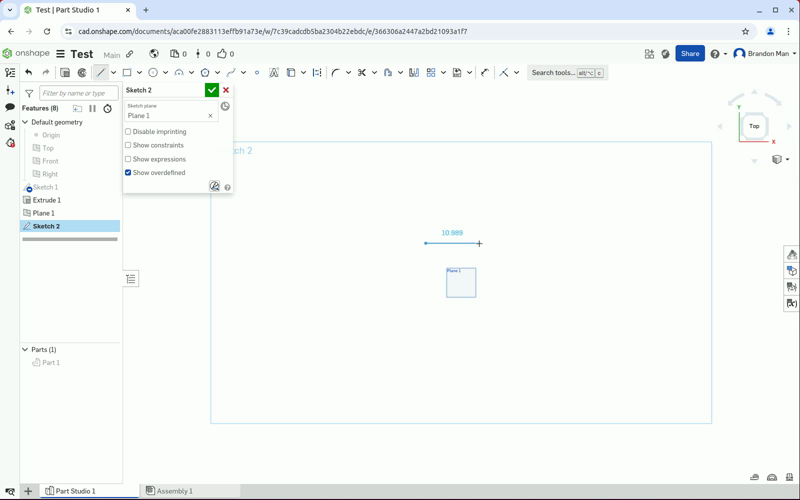
click(479, 243)
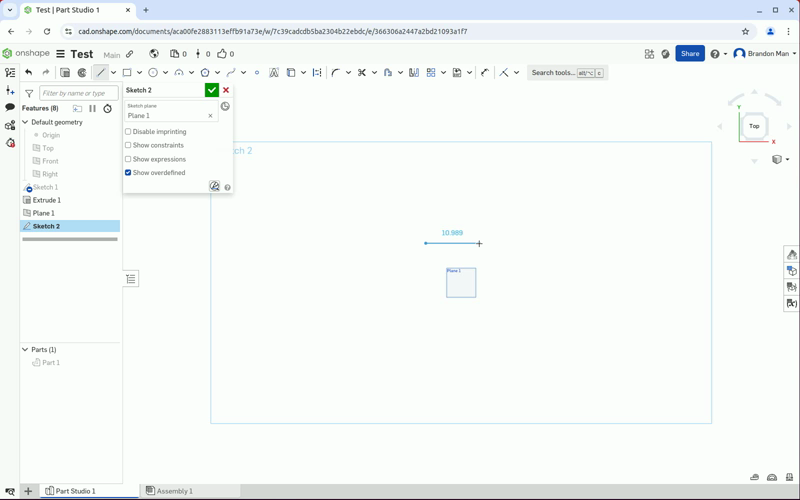
key_up(shift)
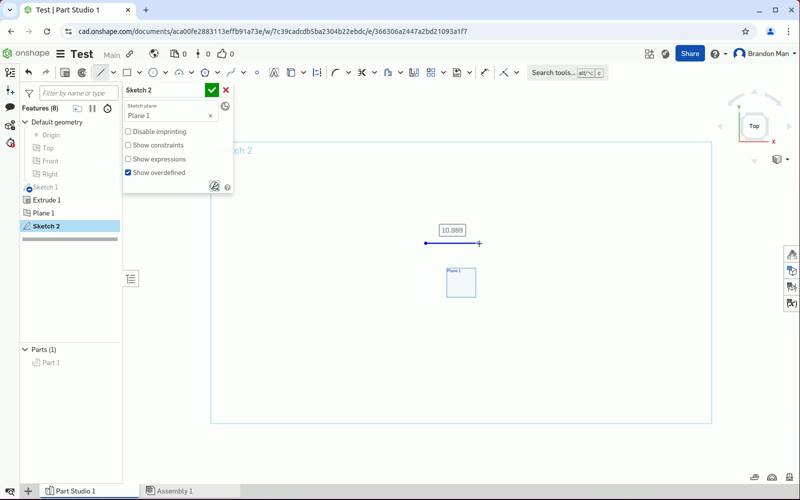
key(esc)
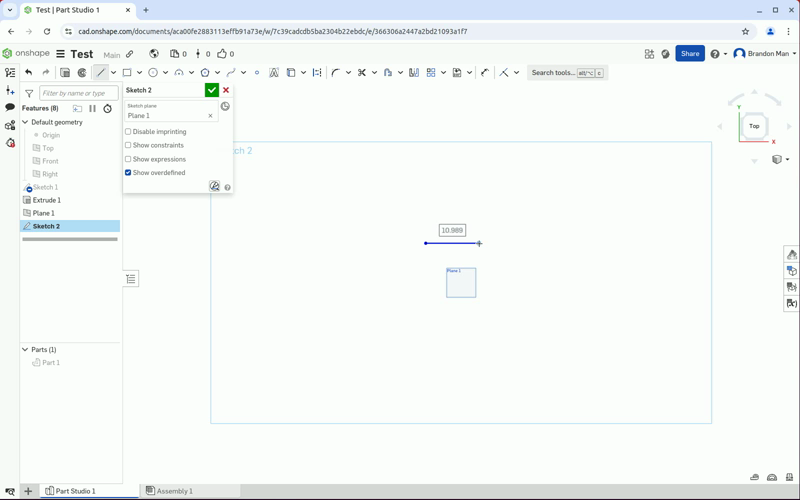
key(a)
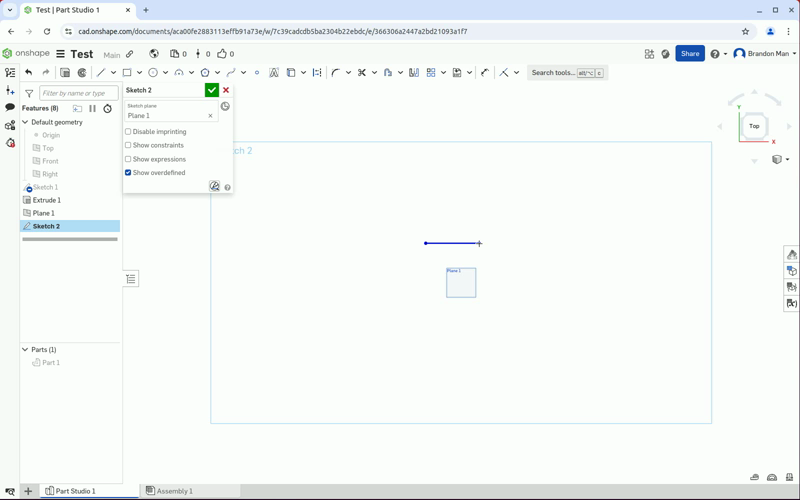
mouse_move(479, 243)
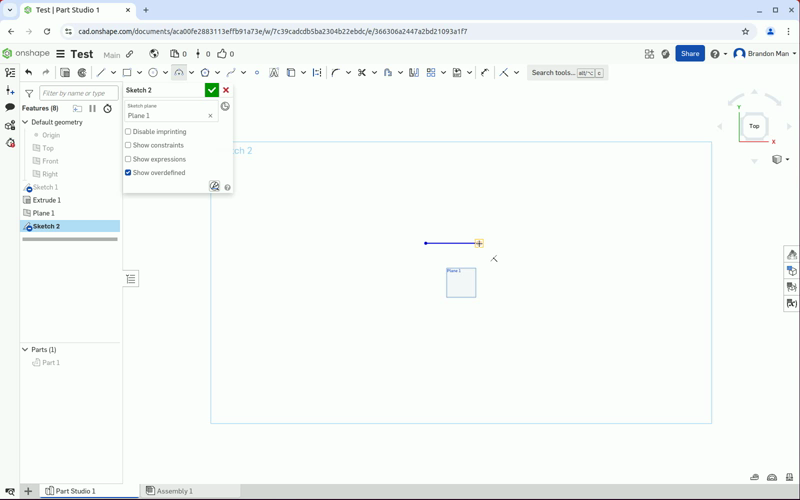
click(479, 243)
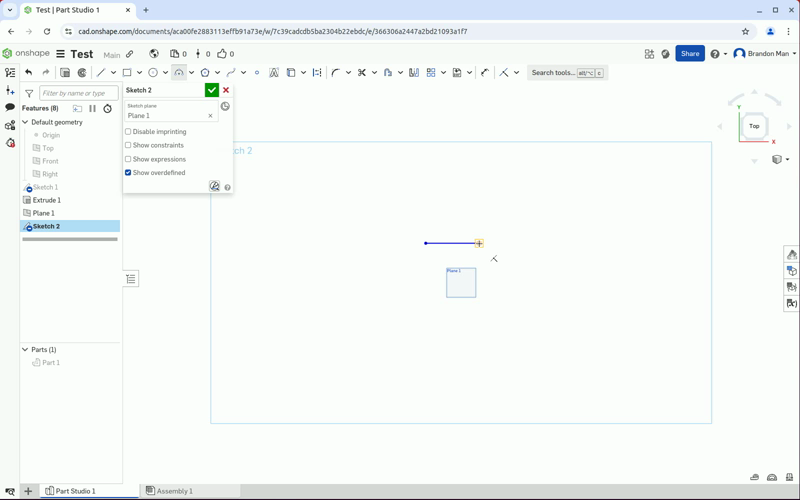
mouse_move(425, 243)
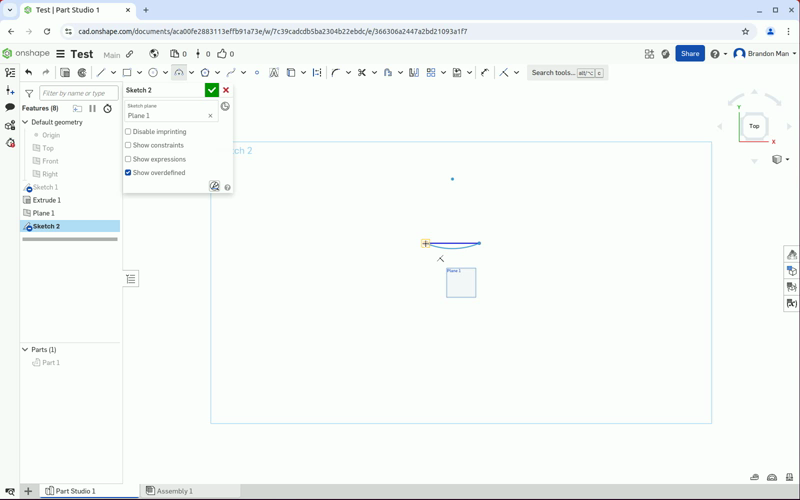
click(425, 243)
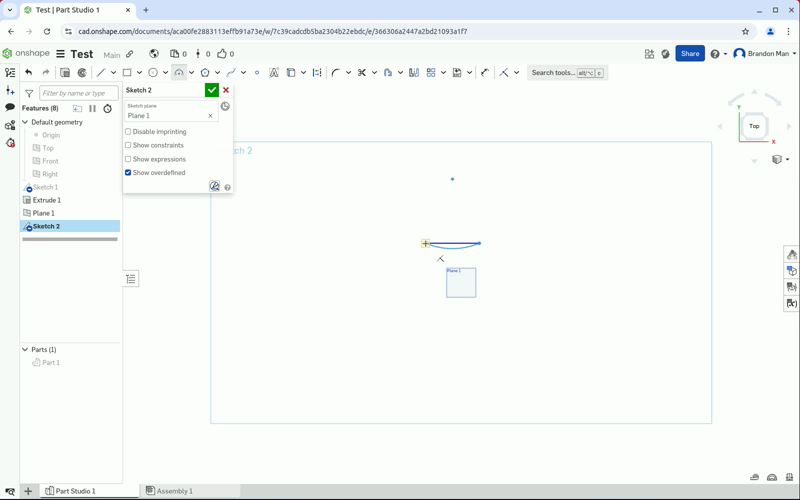
key_down(shift)
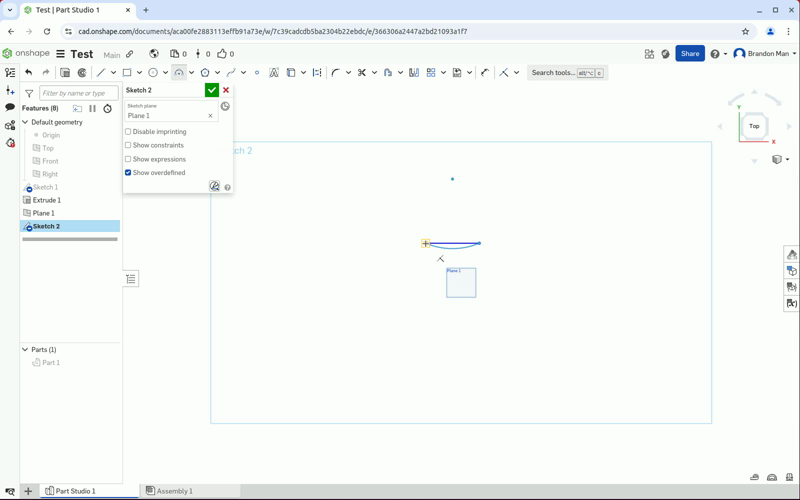
mouse_move(452, 234)
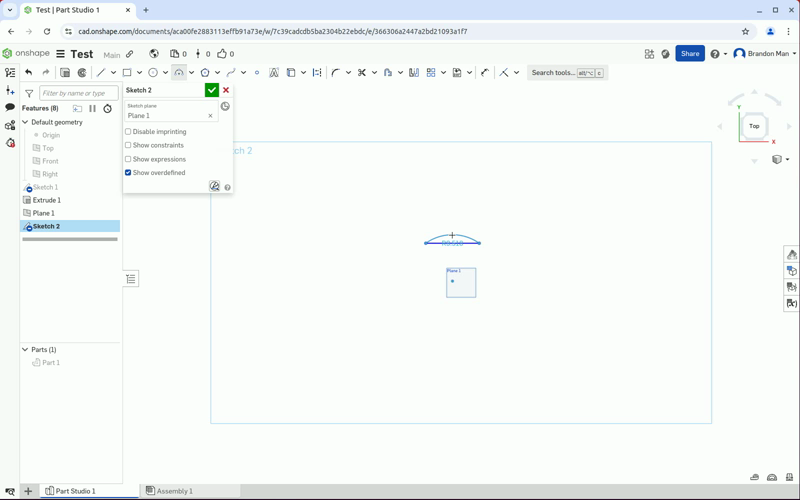
click(452, 234)
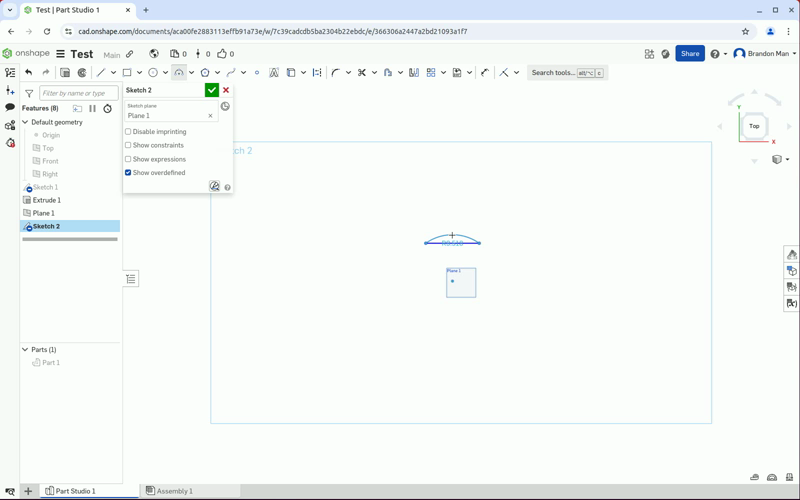
key_up(shift)
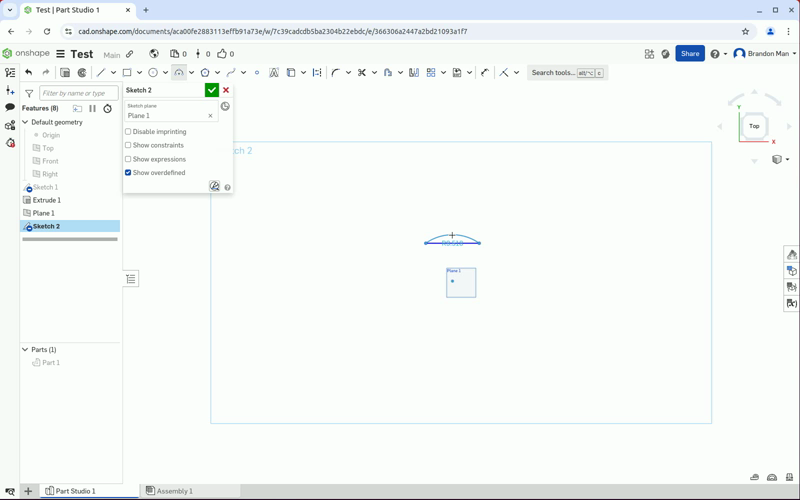
key(esc)
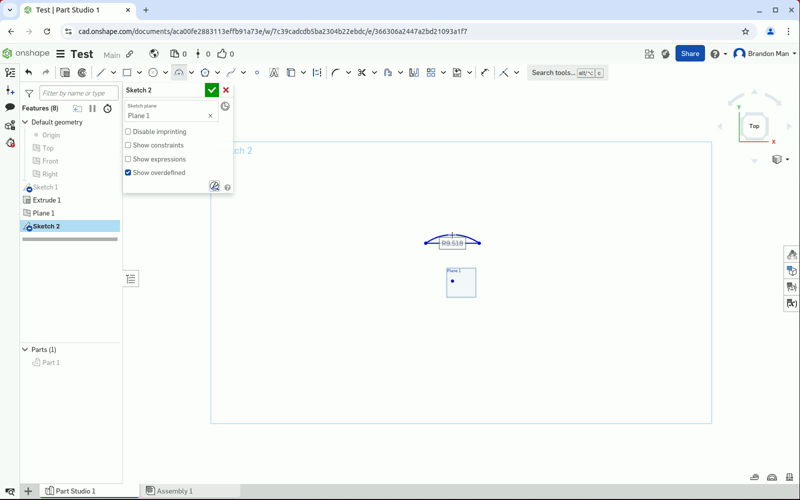
mouse_move(450, 235)
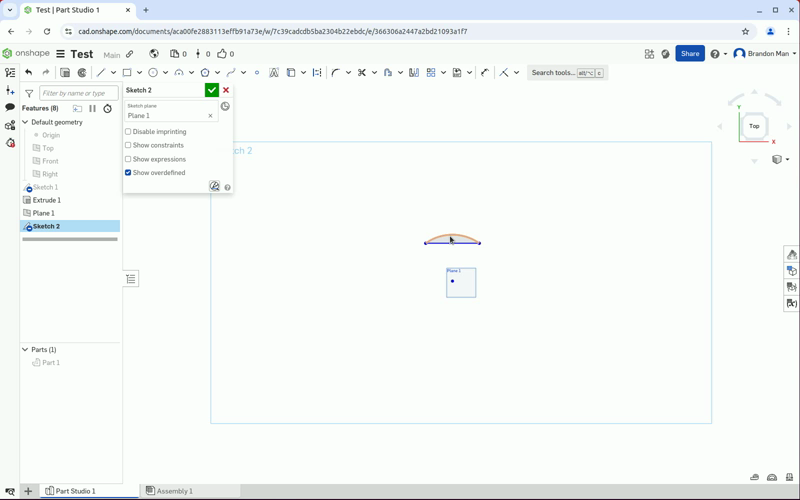
scroll(6)
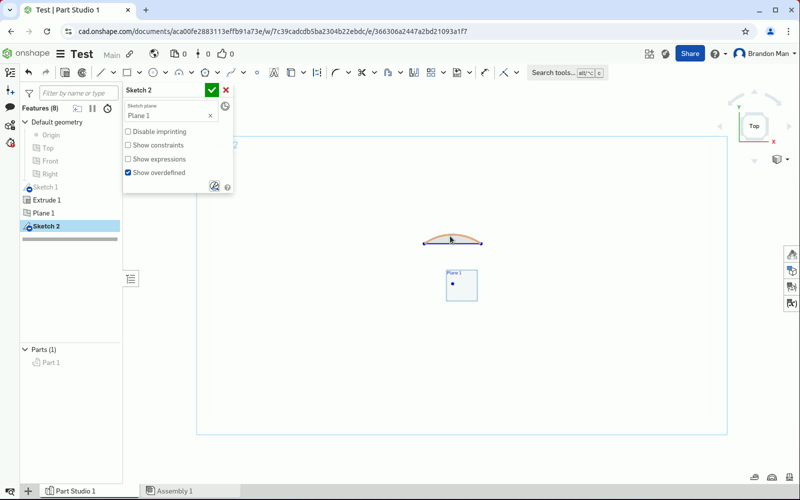
scroll(6)
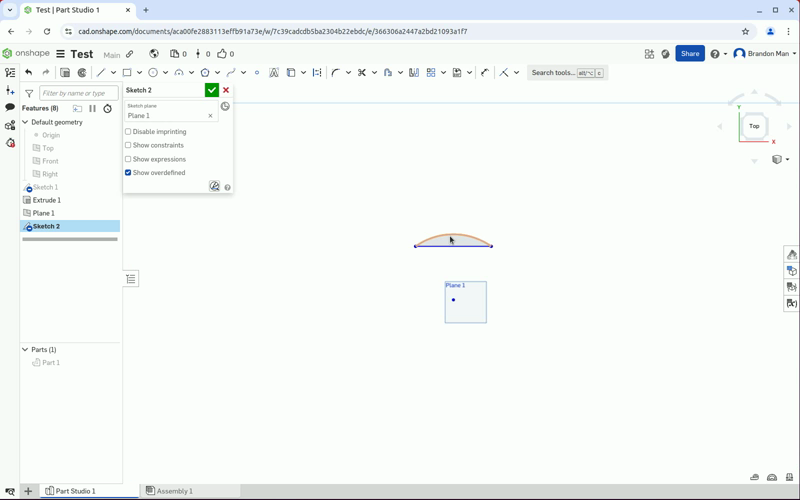
scroll(6)
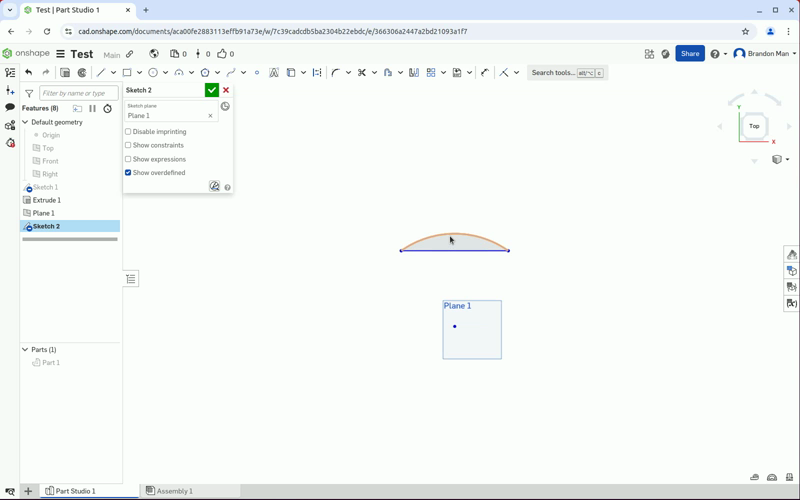
scroll(6)
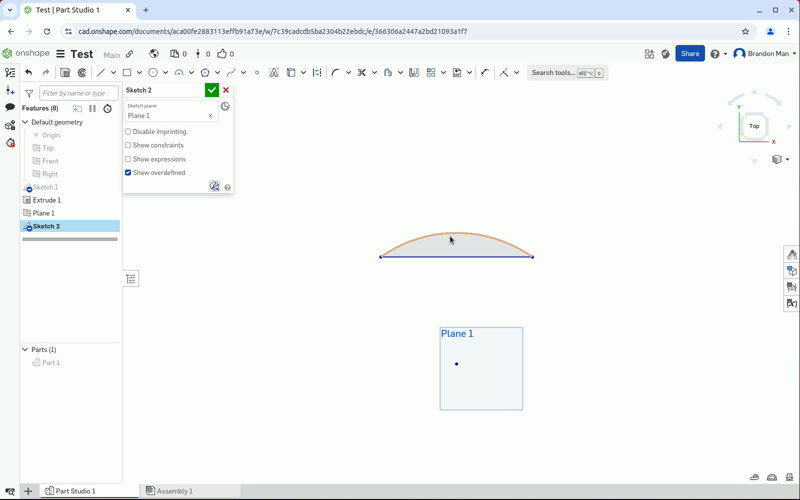
scroll(6)
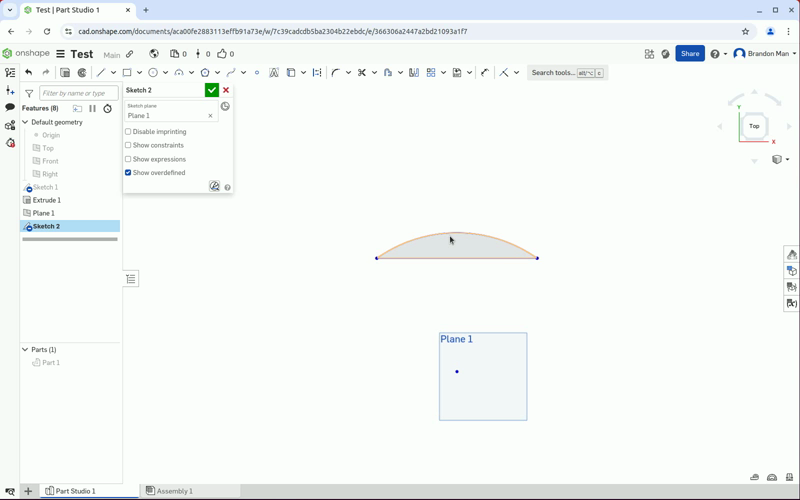
scroll(6)
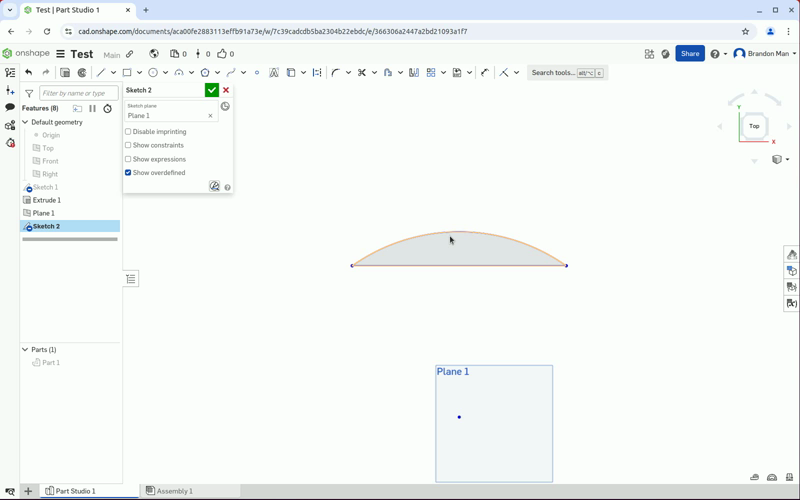
scroll(6)
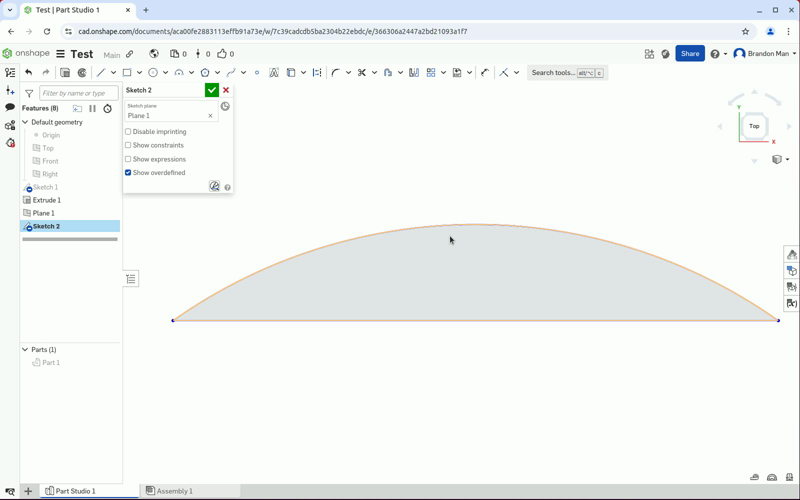
click(450, 235)
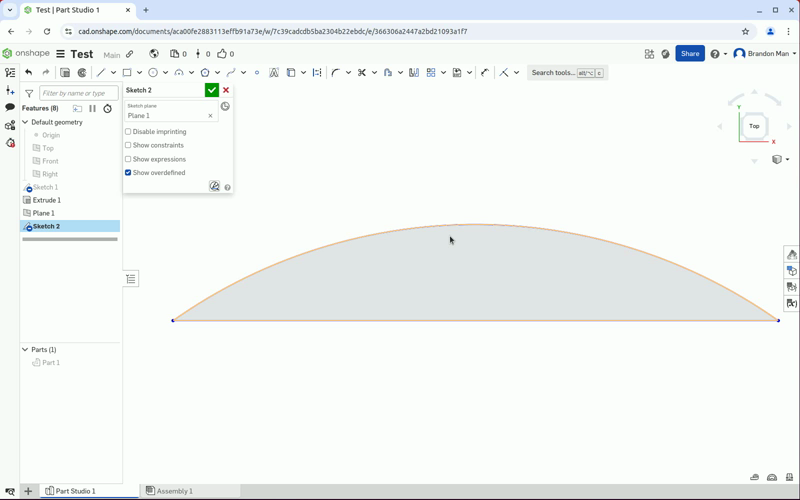
scroll(-6)
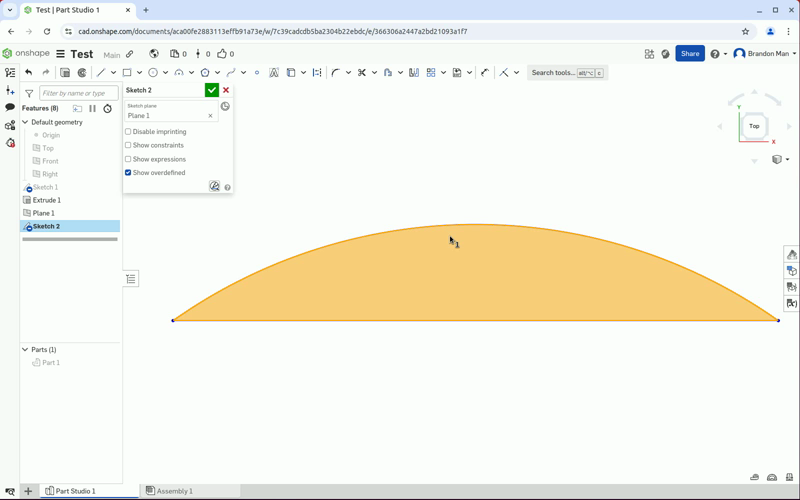
scroll(-6)
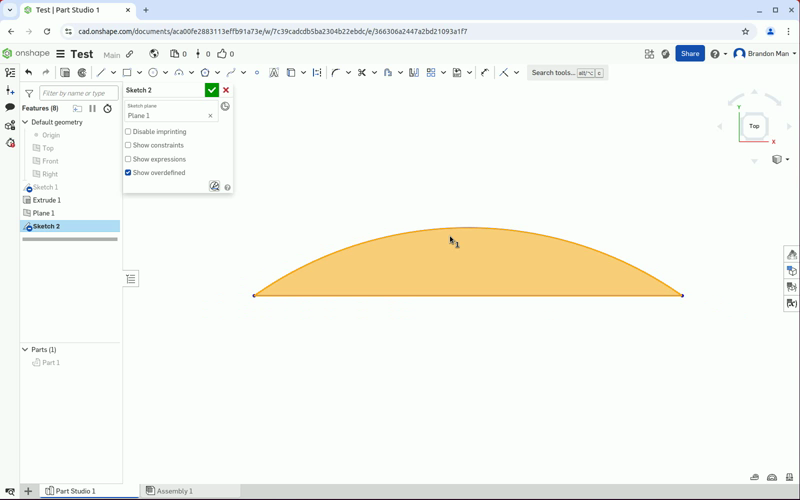
scroll(-6)
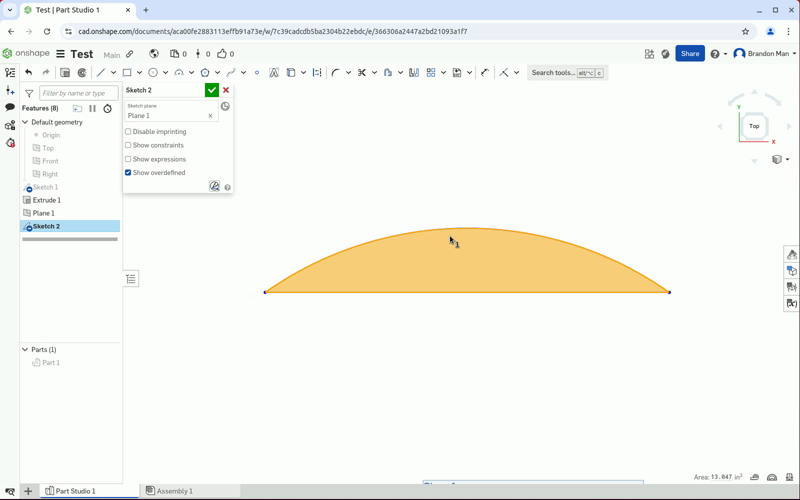
scroll(-6)
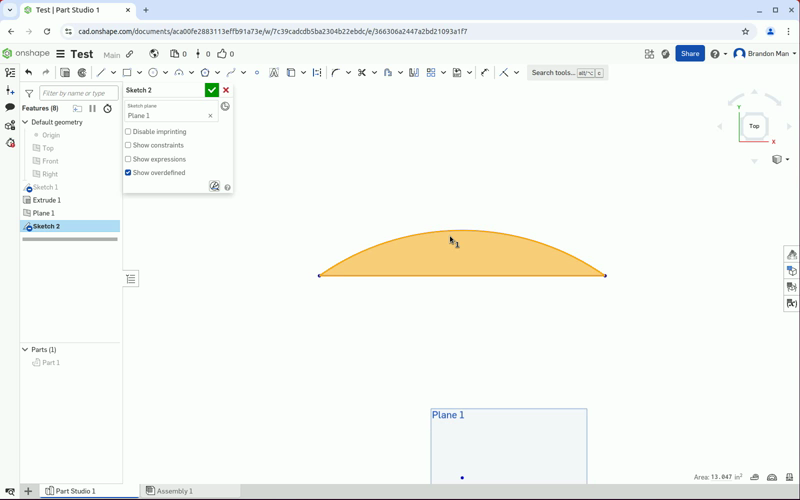
scroll(-6)
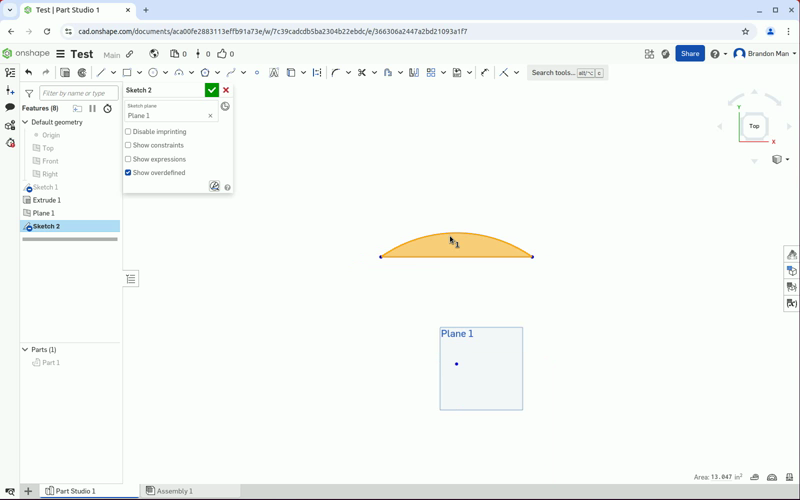
scroll(-6)
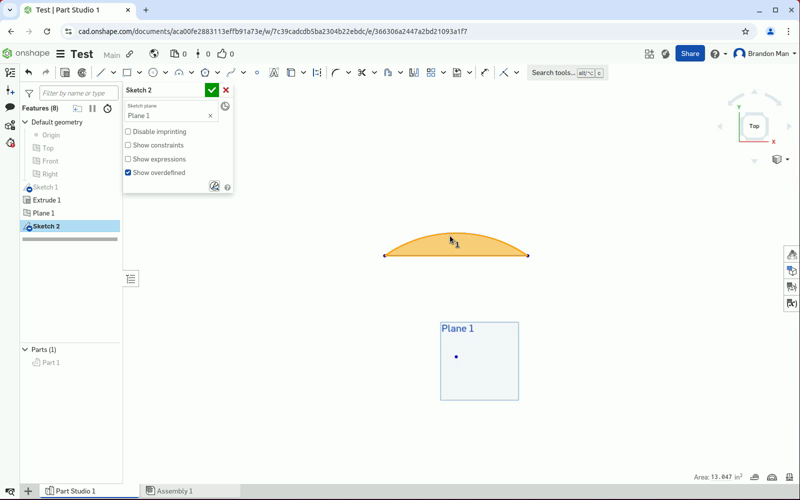
scroll(-6)
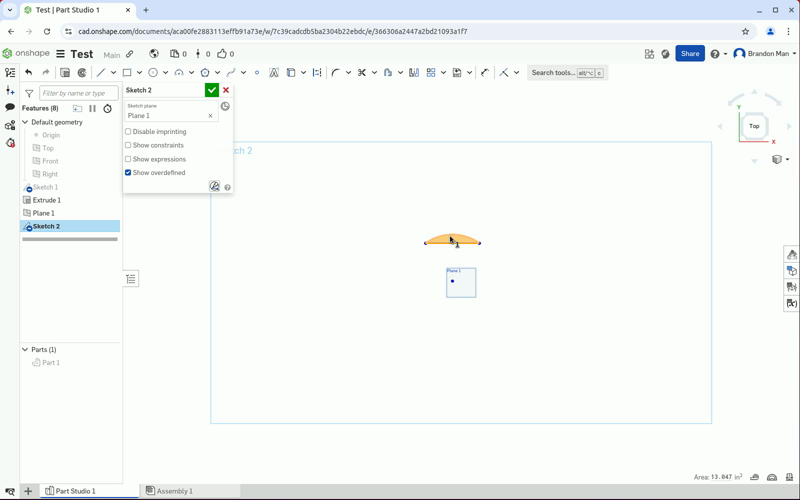
mouse_move(73, 352)
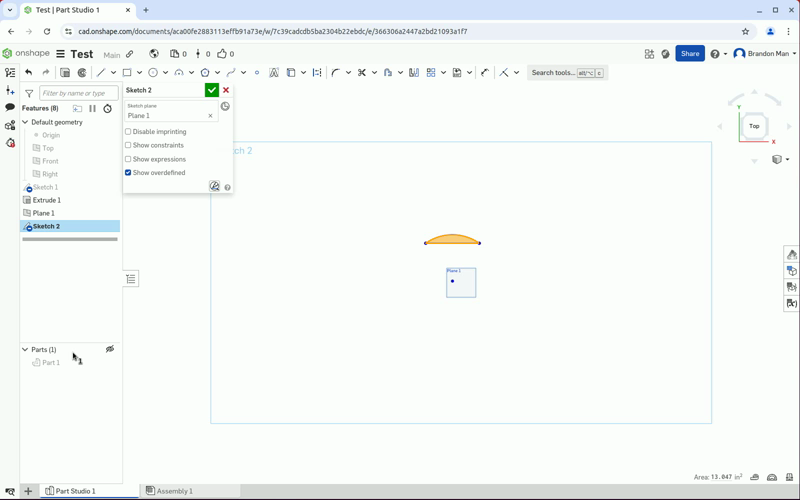
key(shift+y)
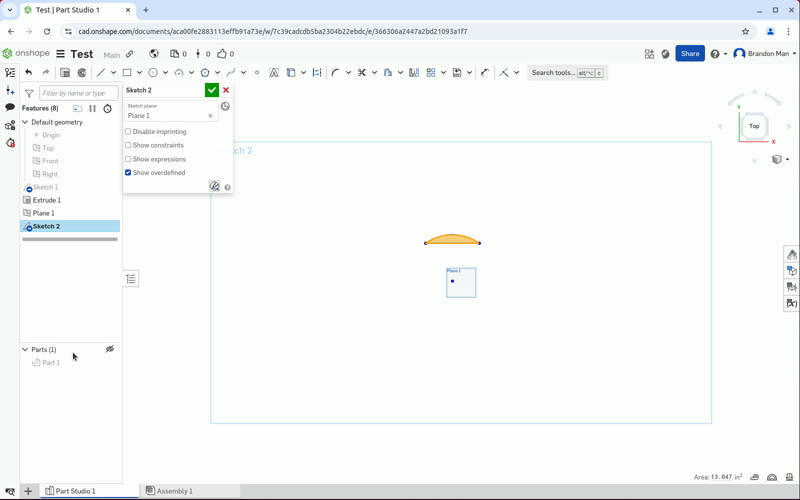
key(shift+e)
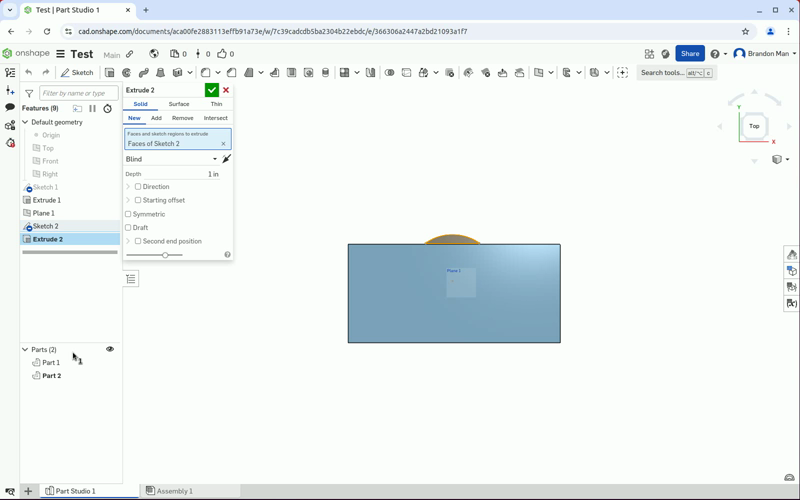
mouse_move(143, 106)
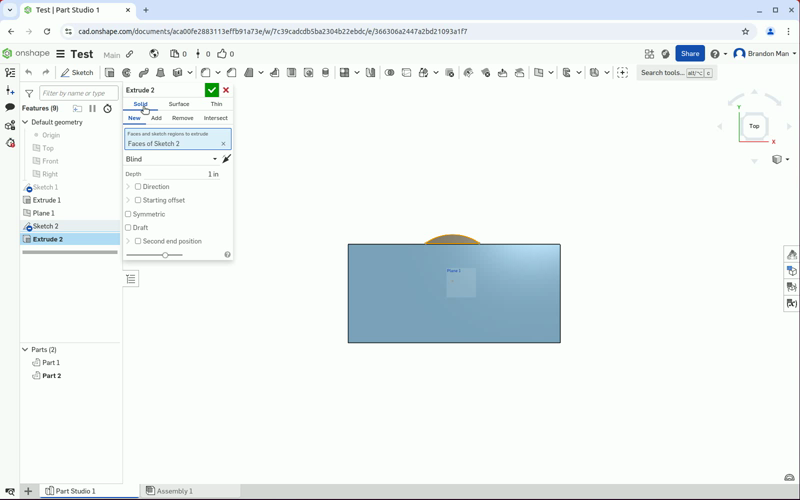
click(143, 106)
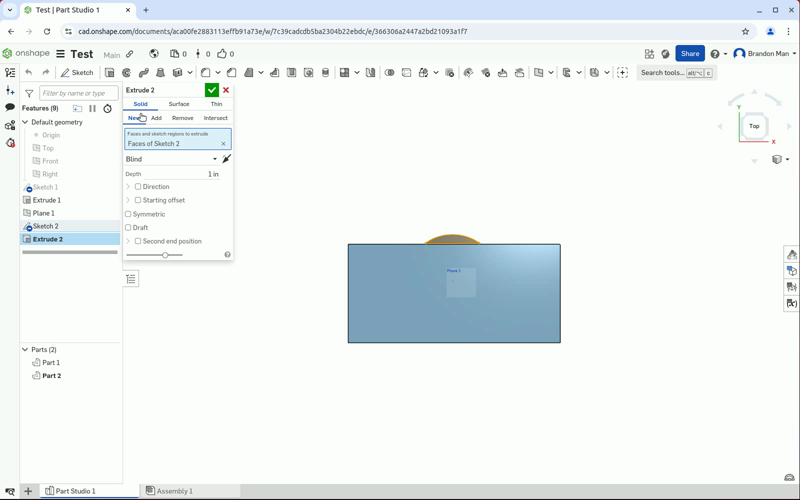
mouse_move(137, 120)
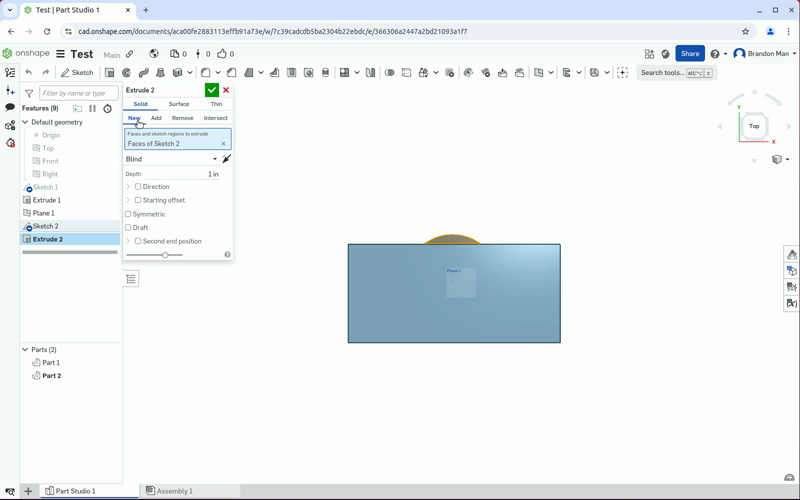
click(137, 120)
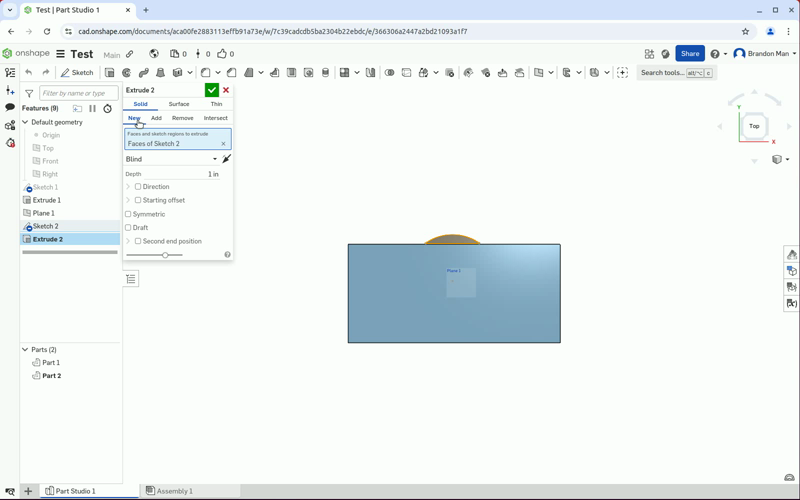
key(tab, 4)
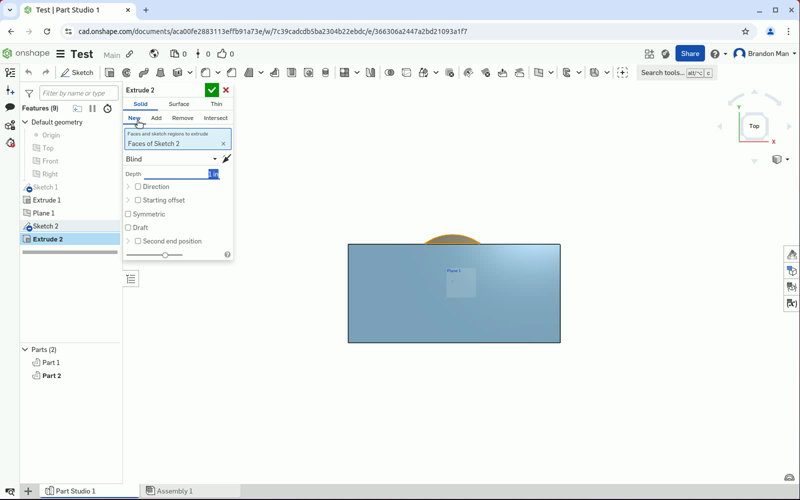
text(10.11)
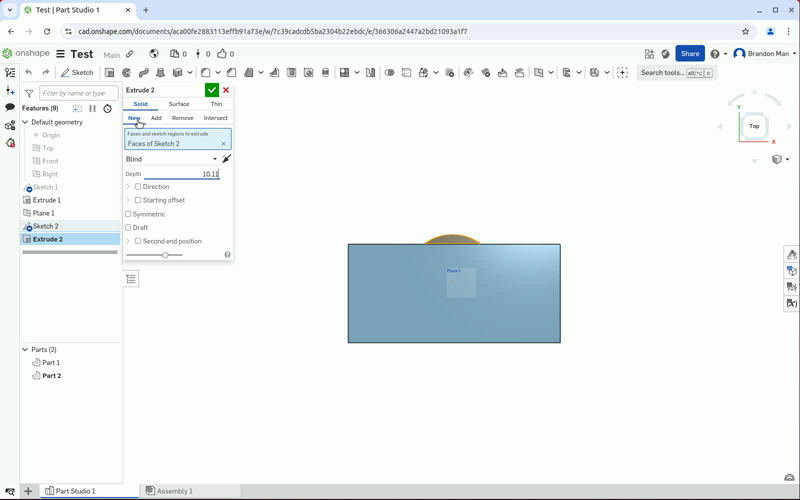
key(enter)
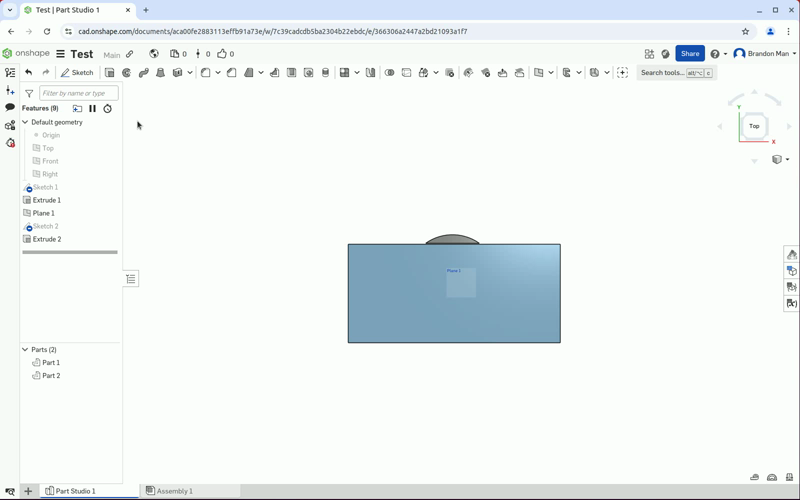
key(shift+h)
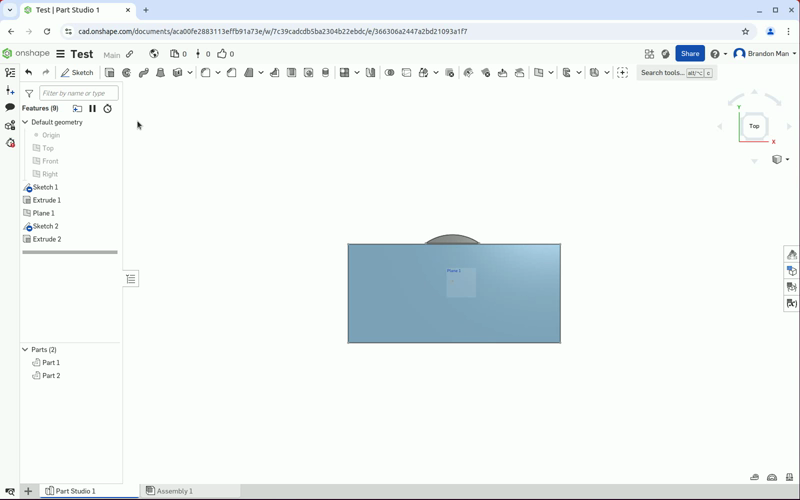
key(shift+h)
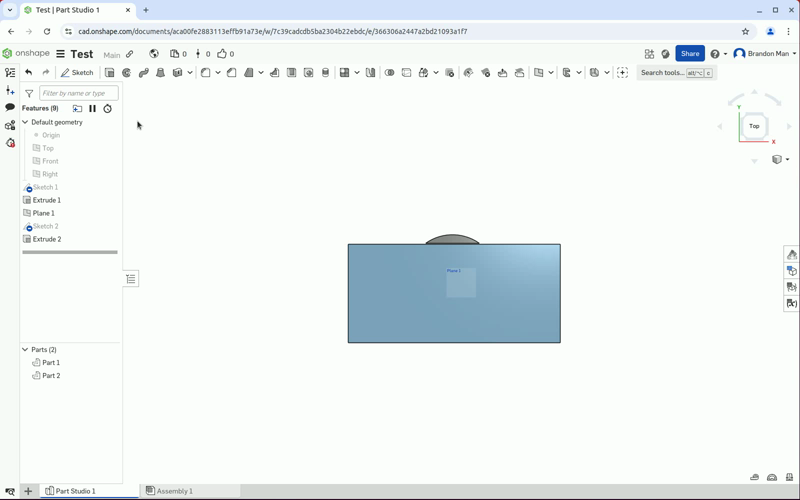
mouse_move(73, 189)
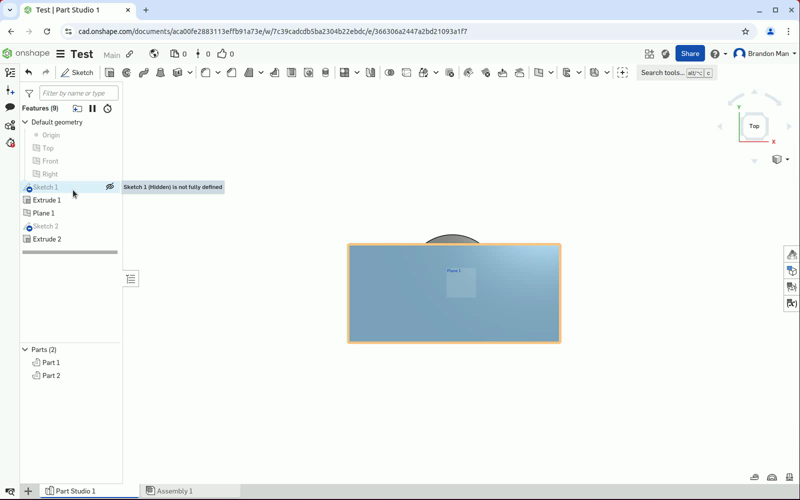
click(73, 189)
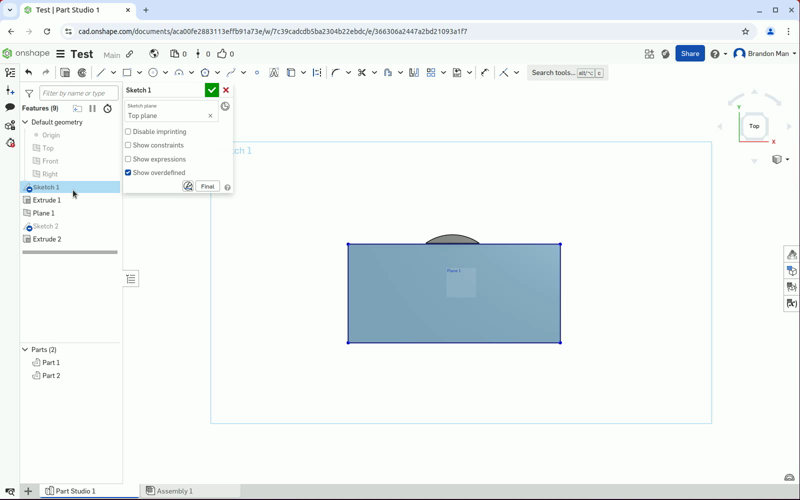
mouse_move(229, 92)
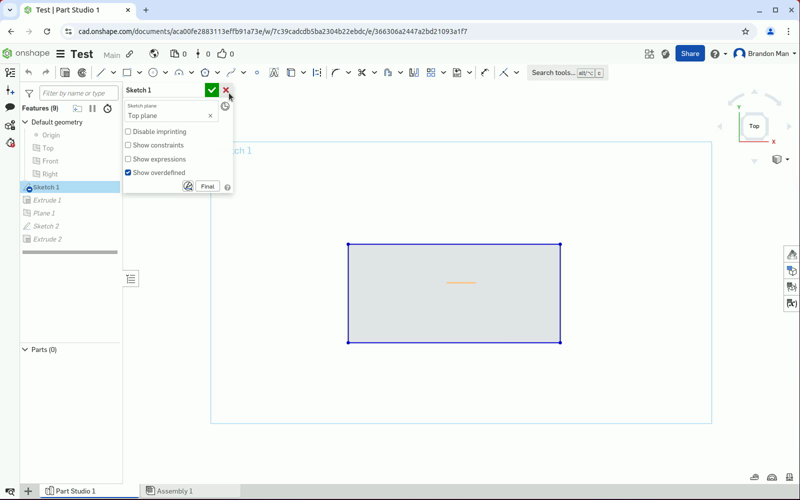
click(229, 92)
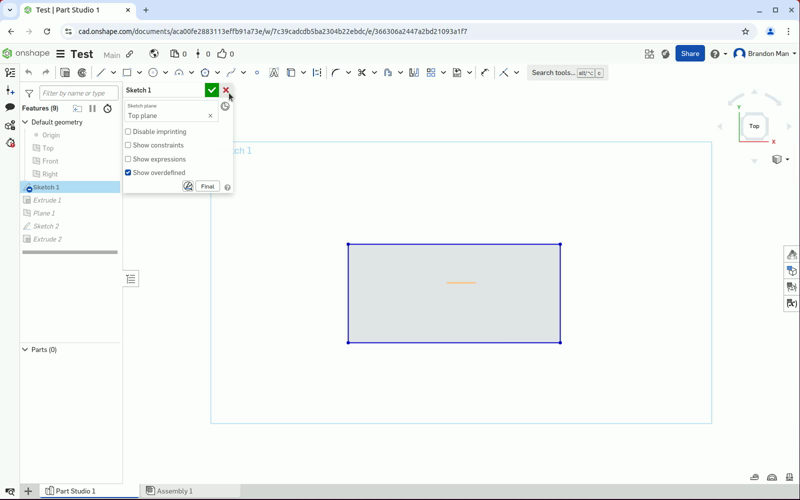
key(shift+s)
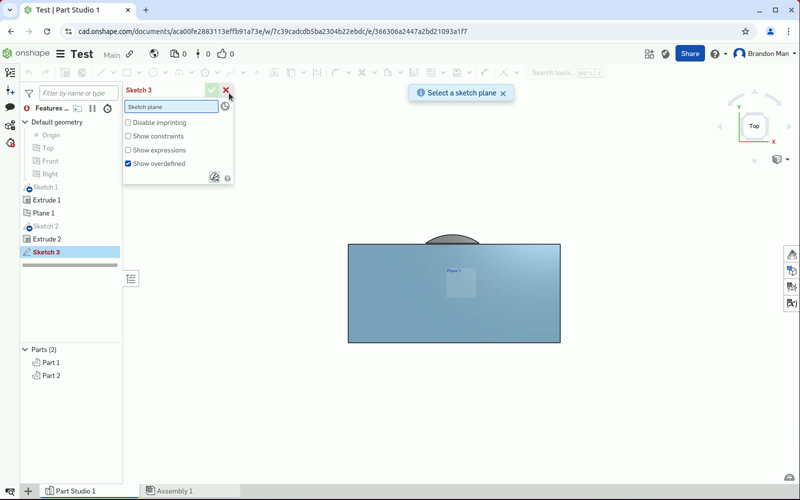
mouse_move(73, 215)
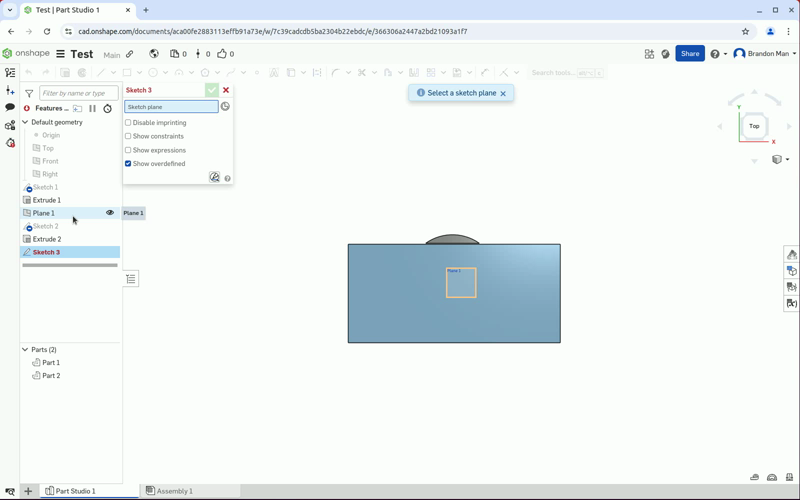
click(73, 215)
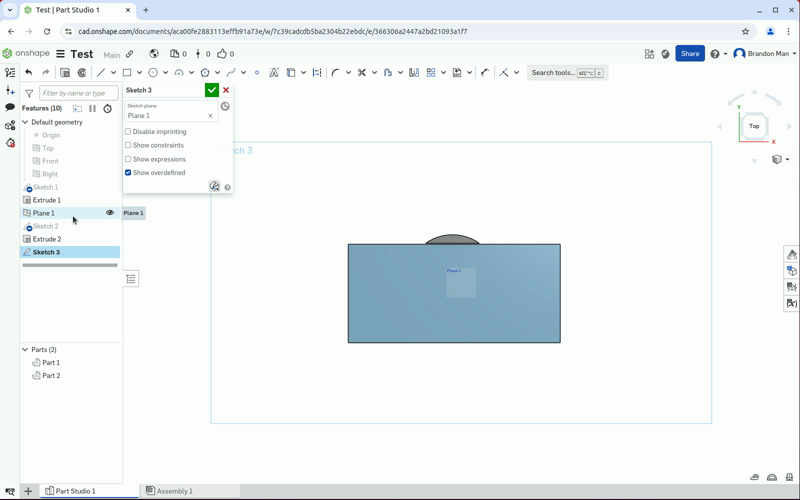
mouse_move(73, 352)
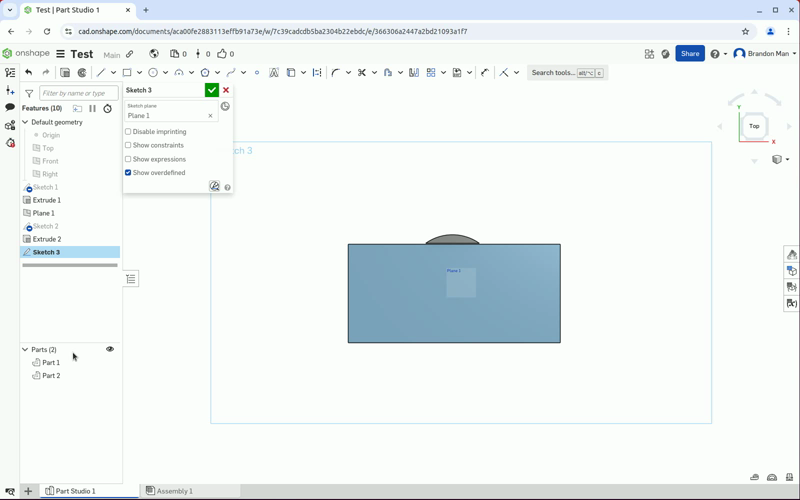
key(y)
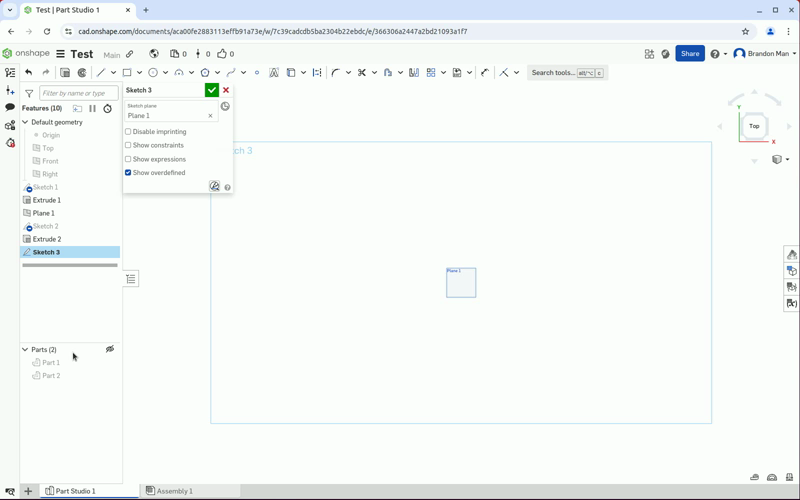
key(a)
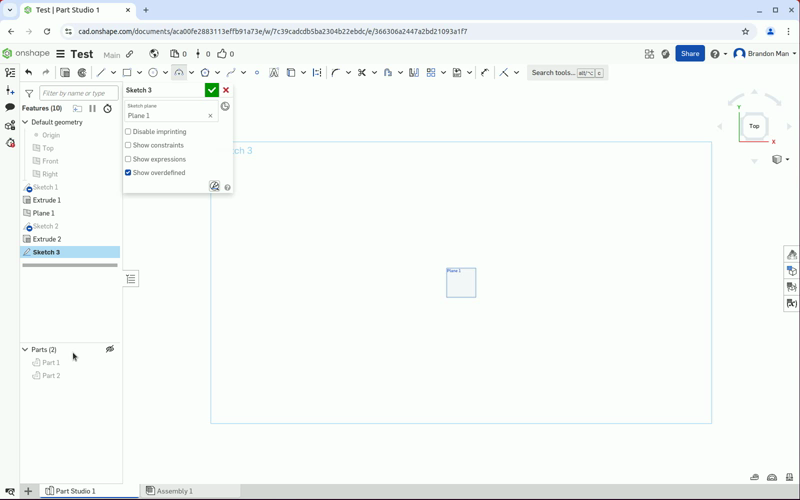
key_down(shift)
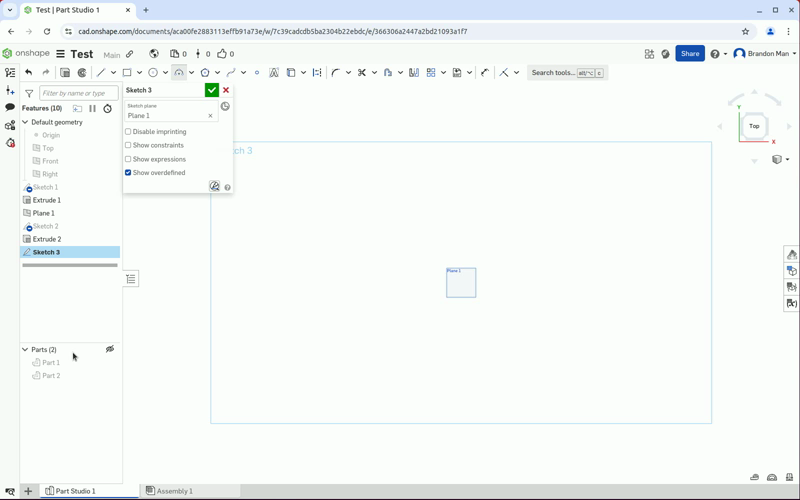
mouse_move(425, 243)
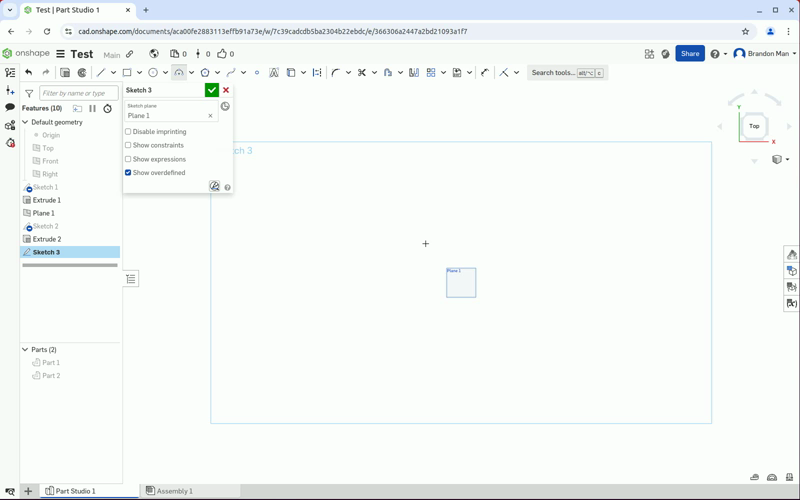
click(425, 243)
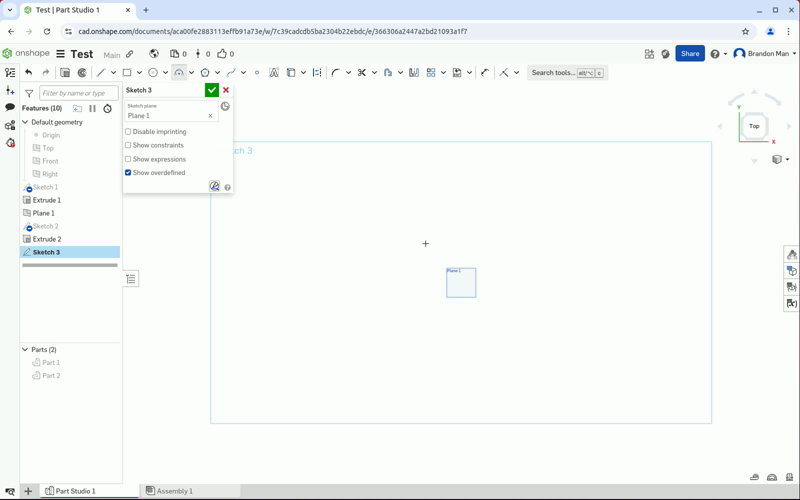
key_up(shift)
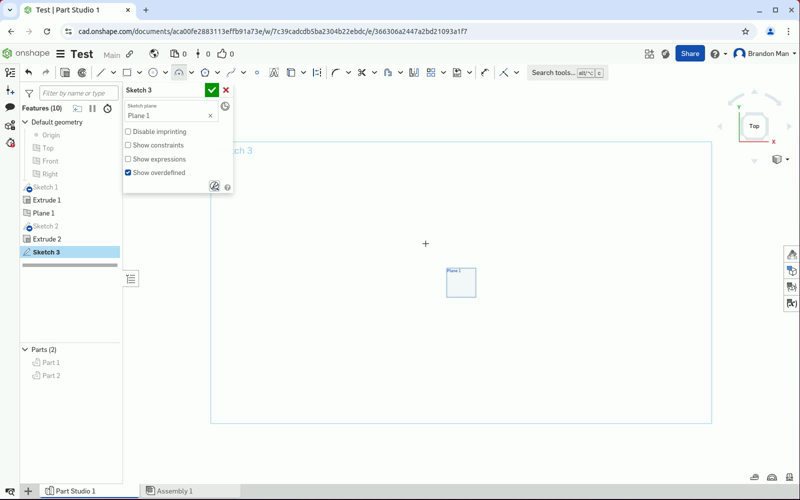
key_down(shift)
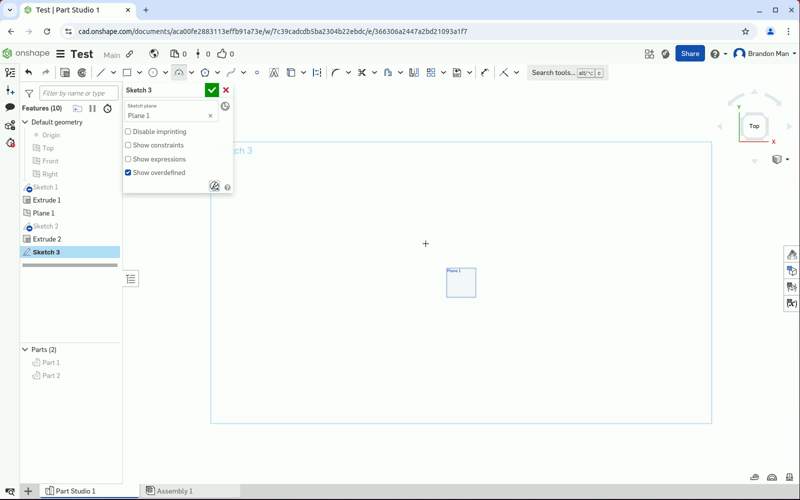
mouse_move(478, 243)
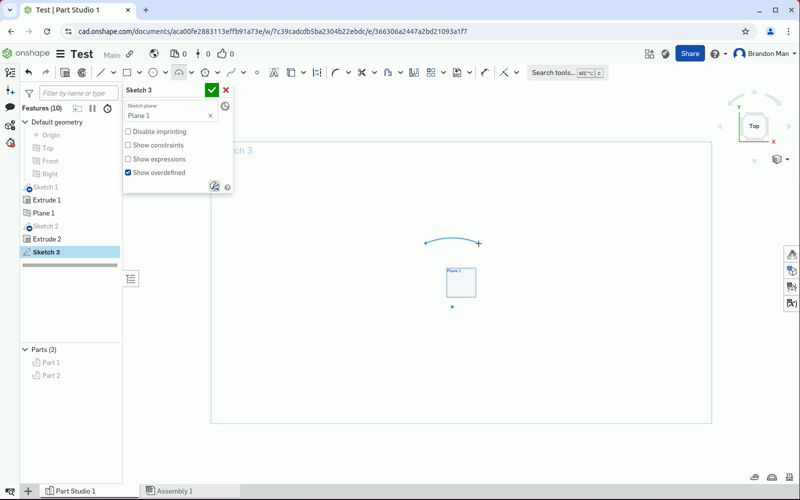
click(478, 243)
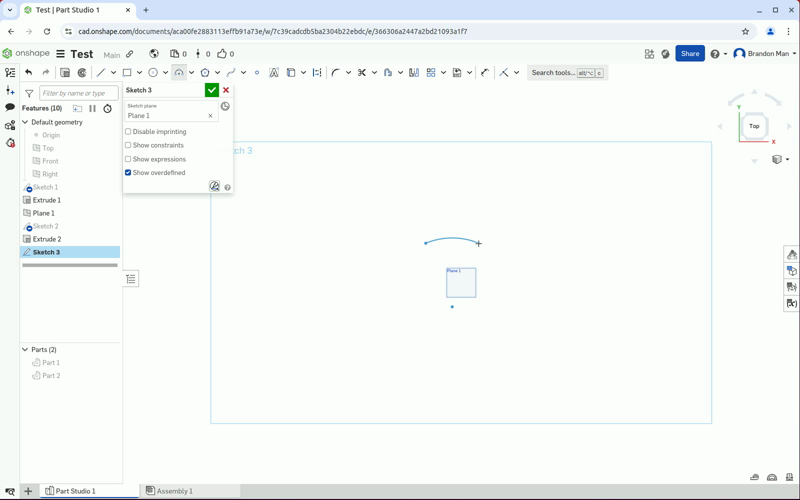
mouse_move(452, 330)
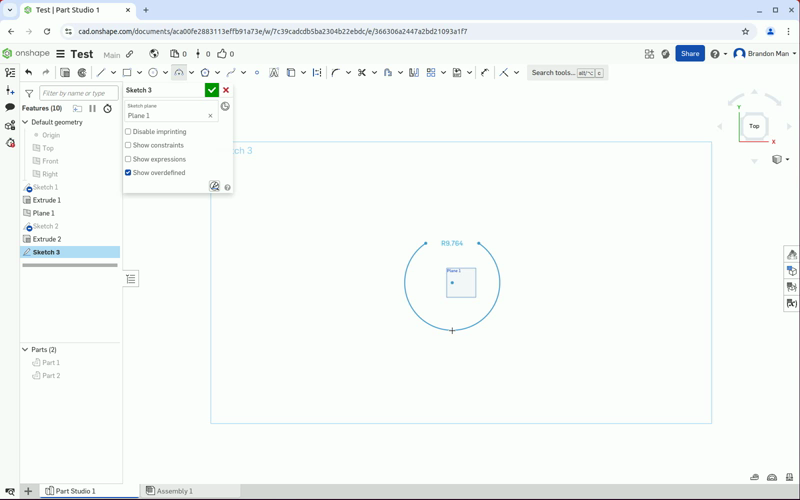
click(452, 330)
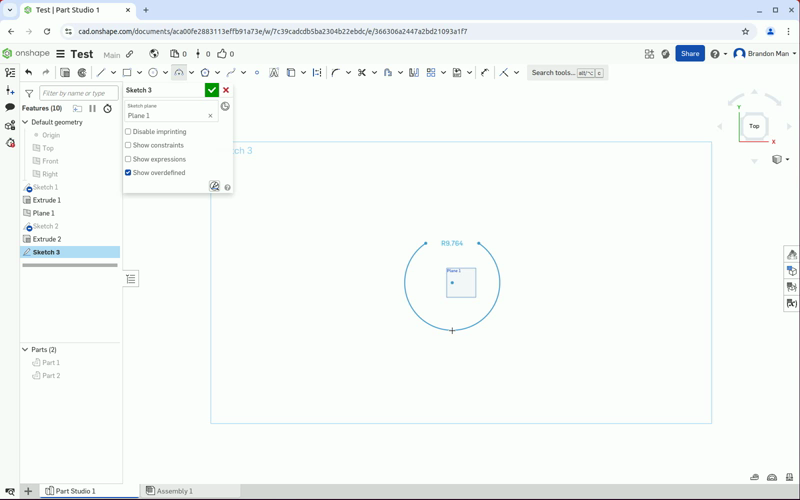
key_up(shift)
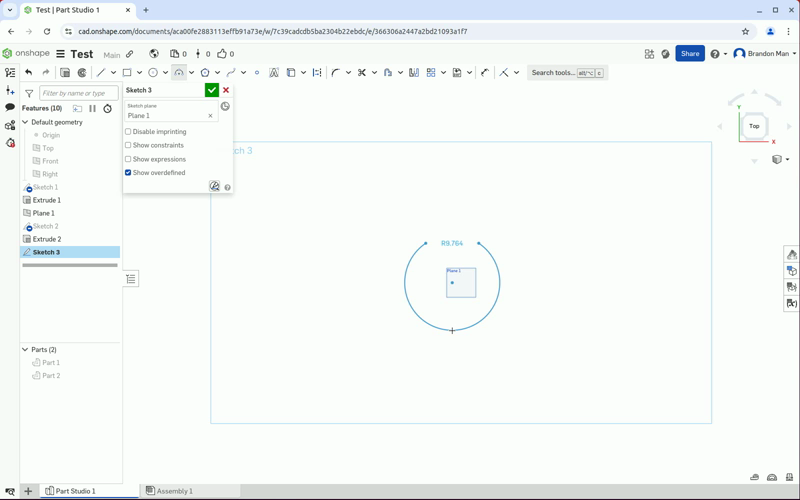
key(esc)
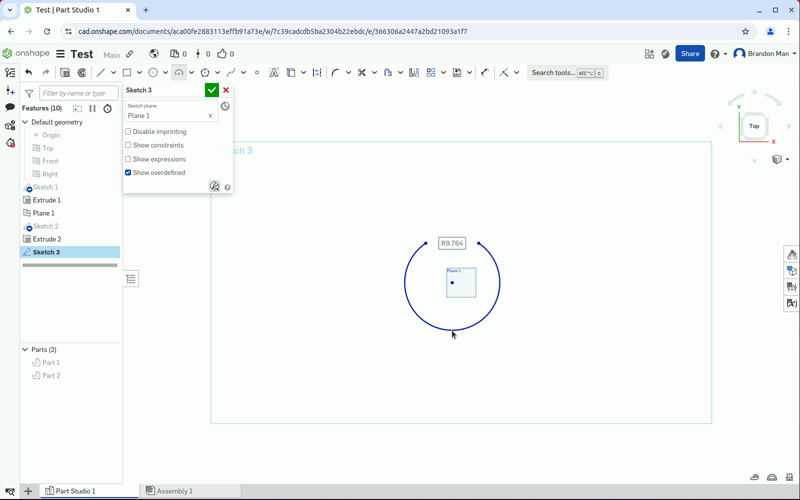
key(l)
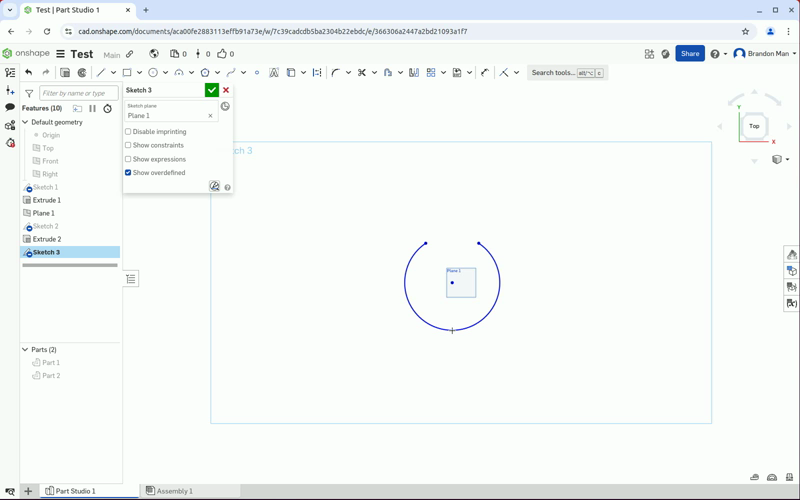
mouse_move(478, 243)
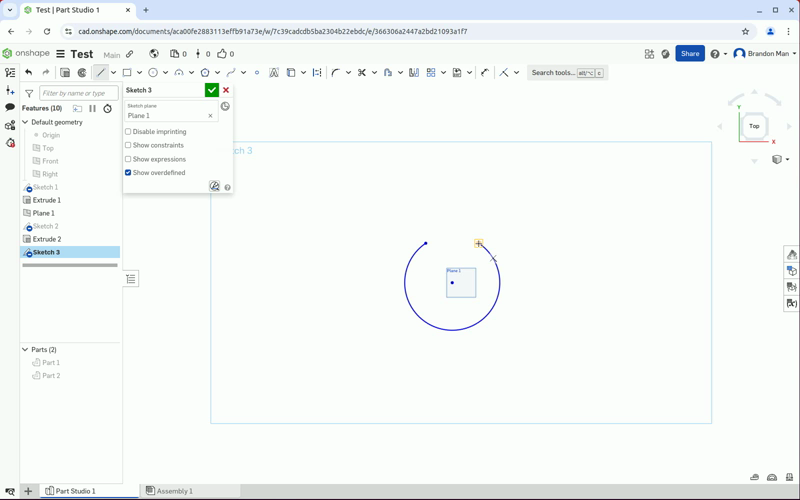
click(478, 243)
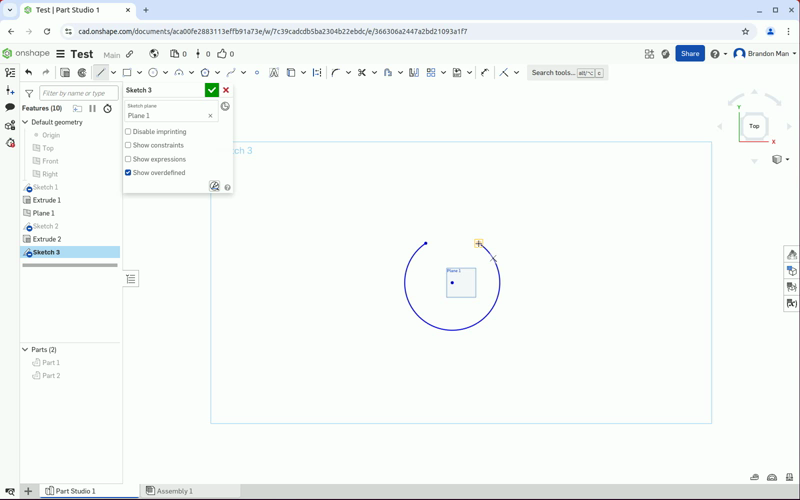
mouse_move(508, 243)
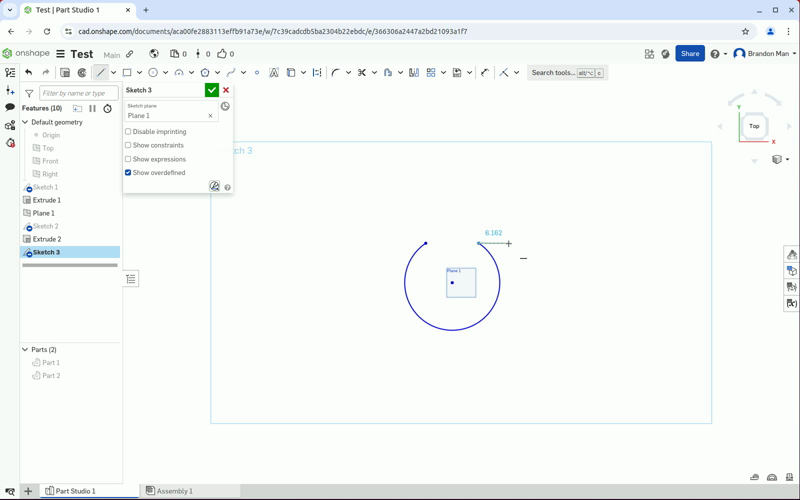
key_down(shift)
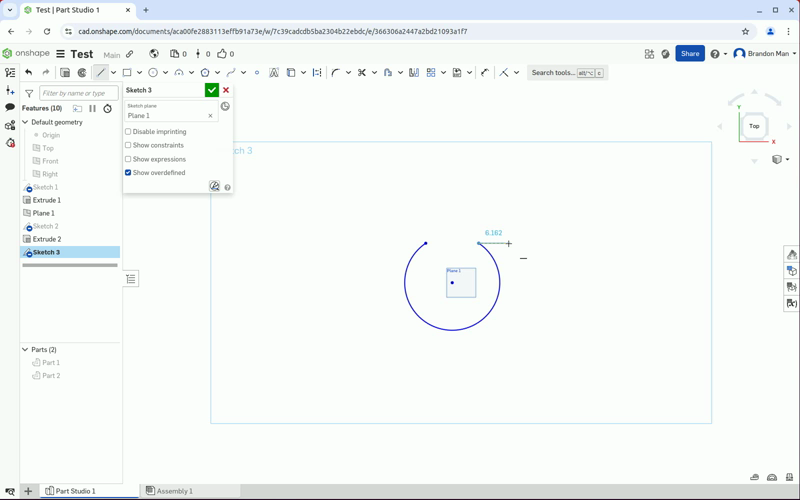
mouse_move(425, 243)
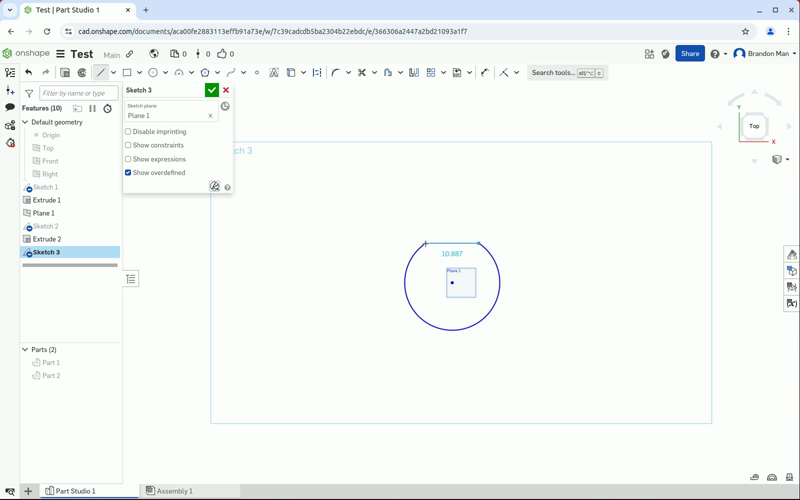
key_up(shift)
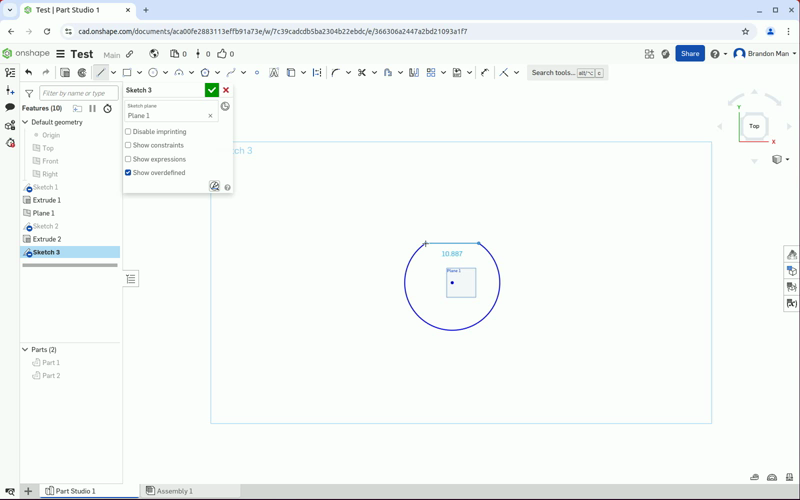
click(425, 243)
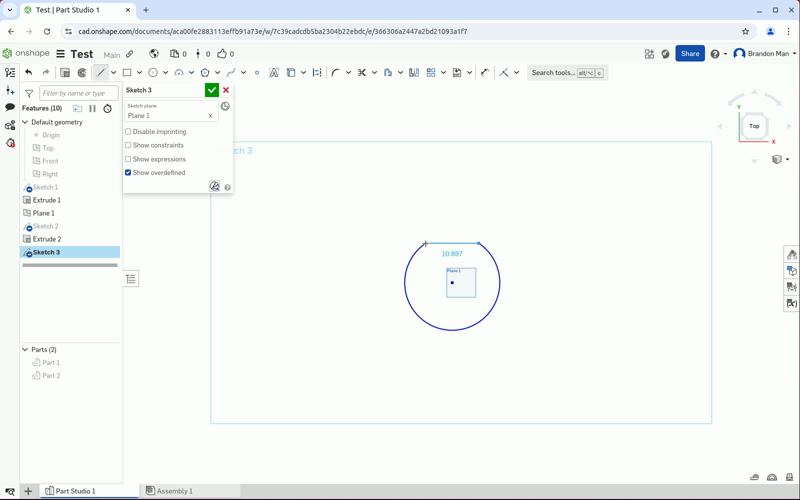
key(esc)
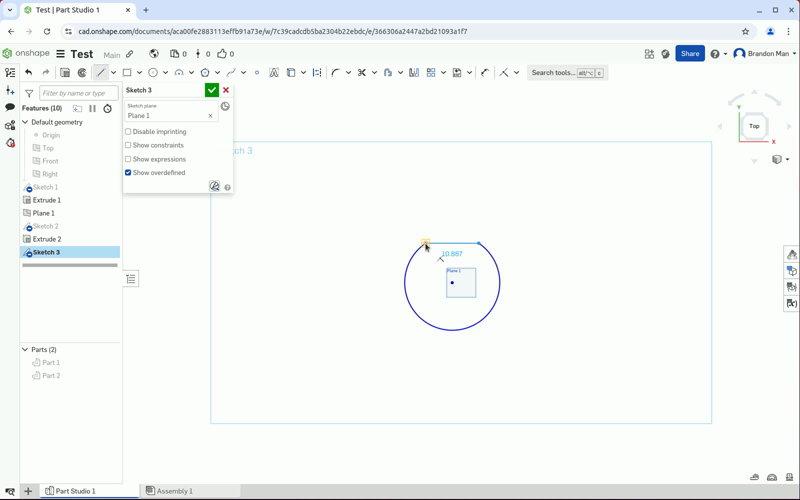
mouse_move(459, 290)
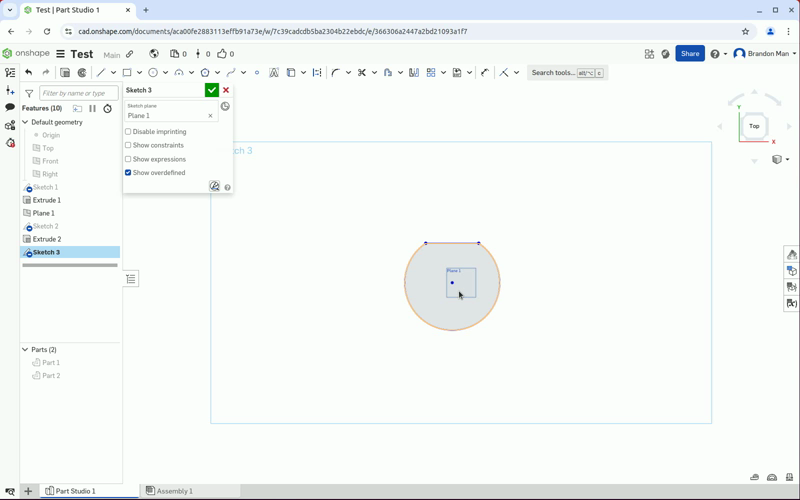
click(459, 290)
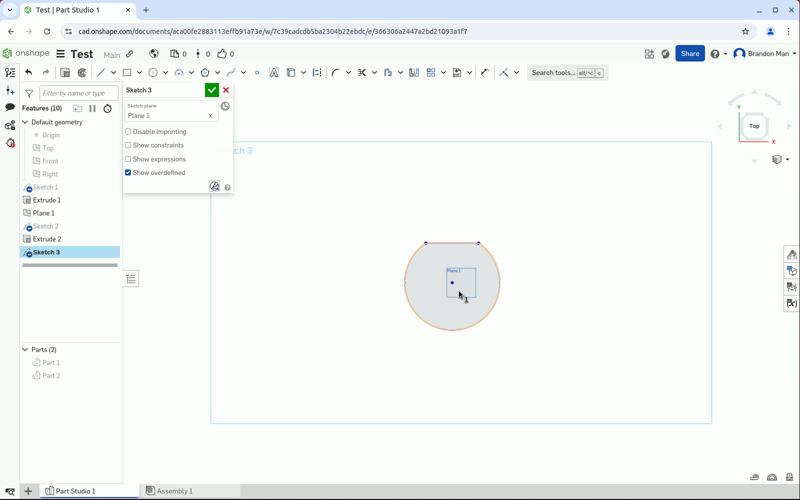
mouse_move(73, 352)
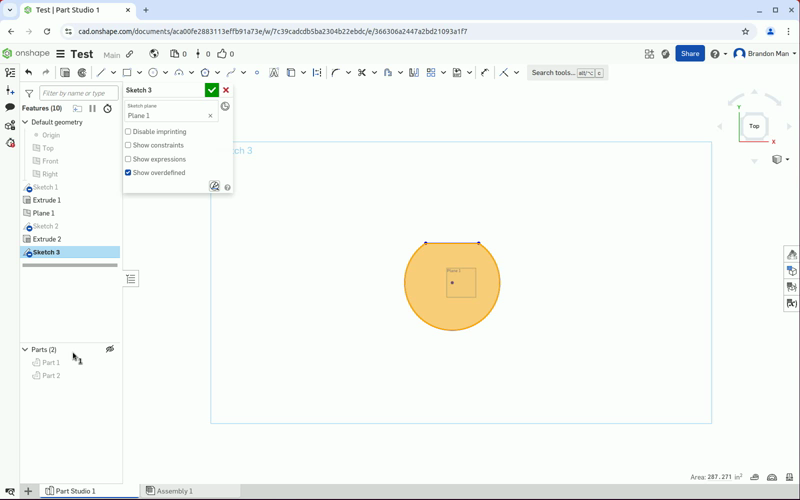
key(shift+y)
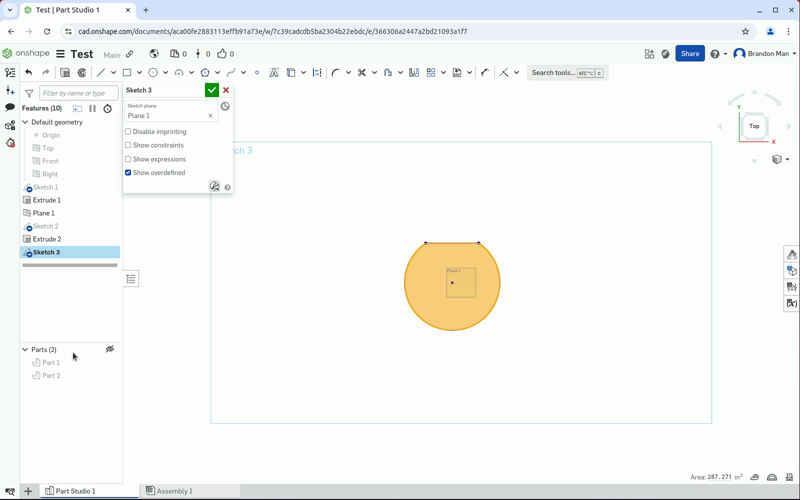
key(shift+e)
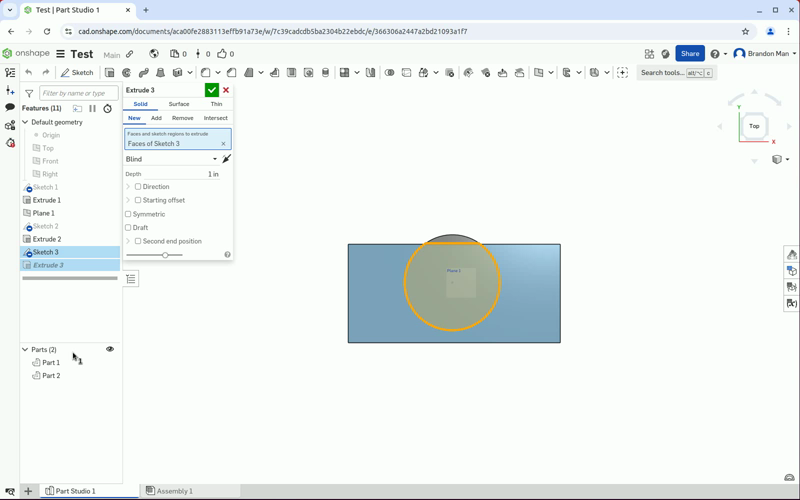
mouse_move(143, 106)
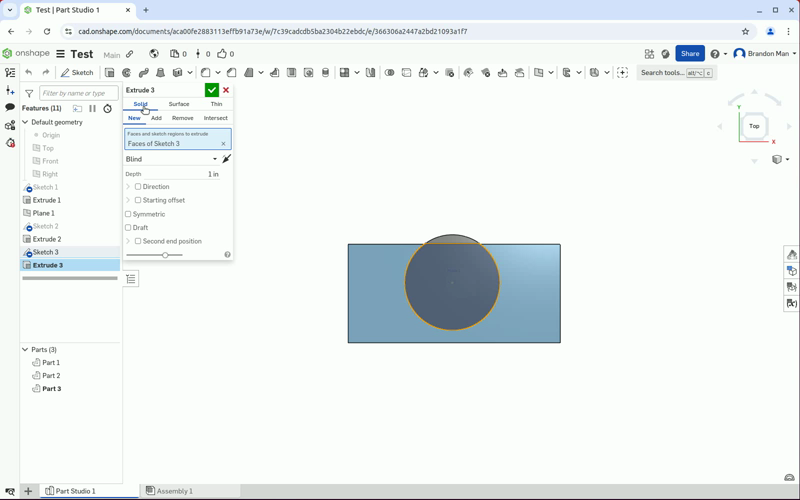
click(143, 106)
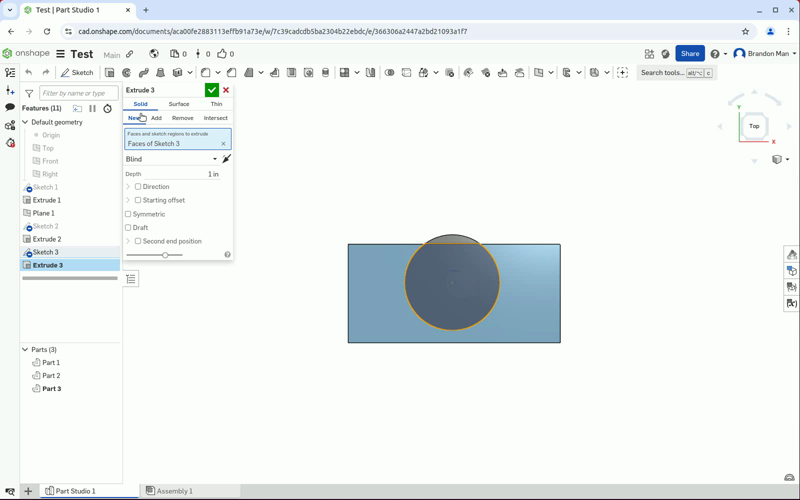
mouse_move(137, 120)
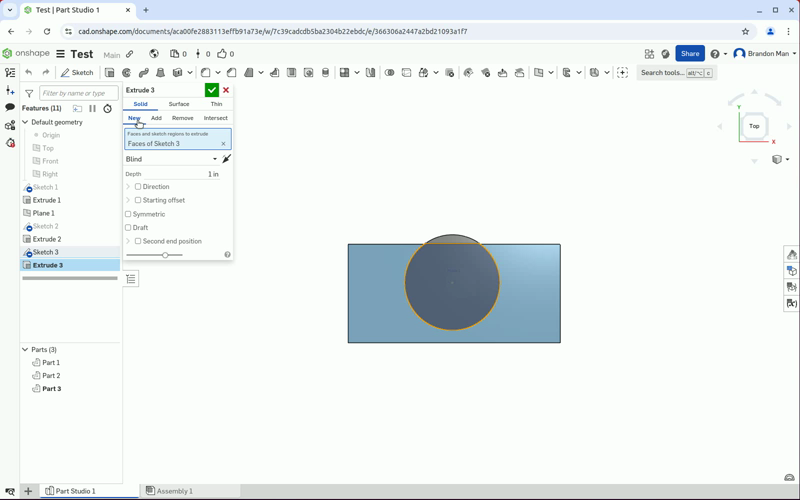
click(137, 120)
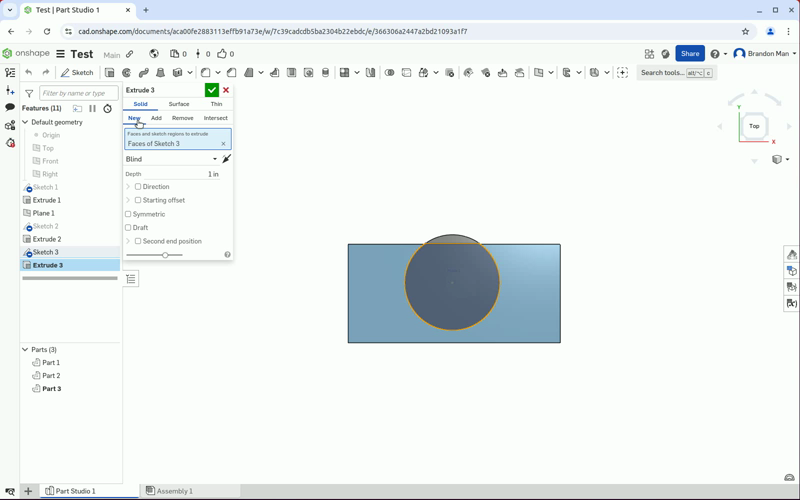
key(tab, 4)
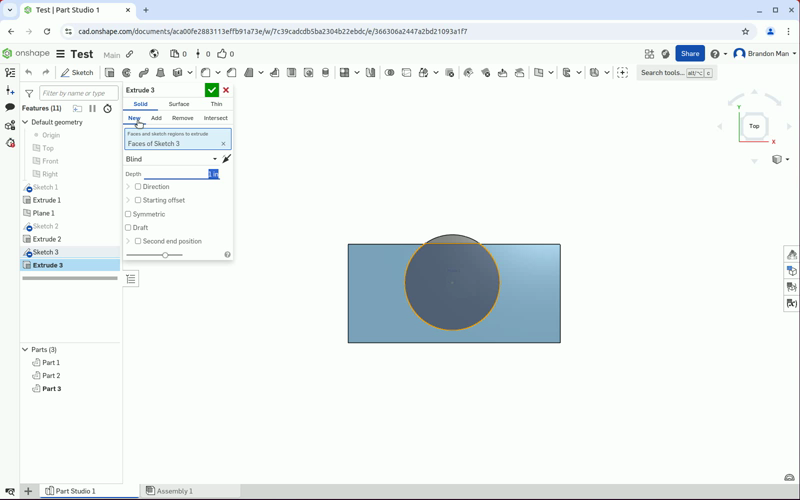
text(10.11)
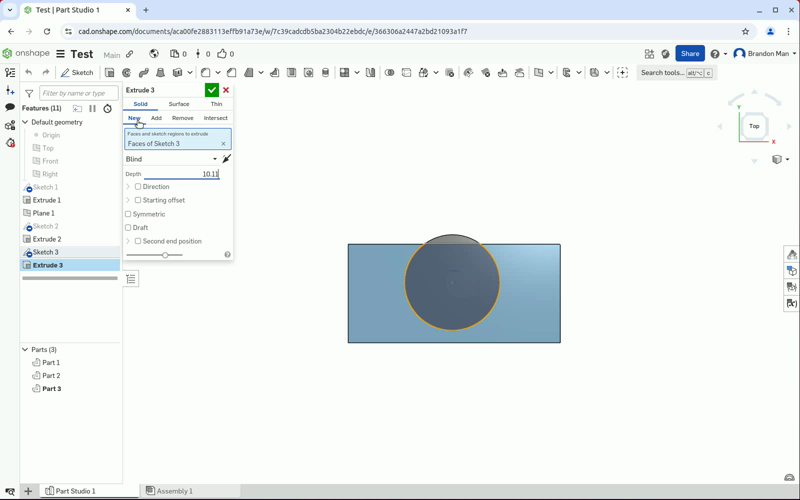
key(enter)
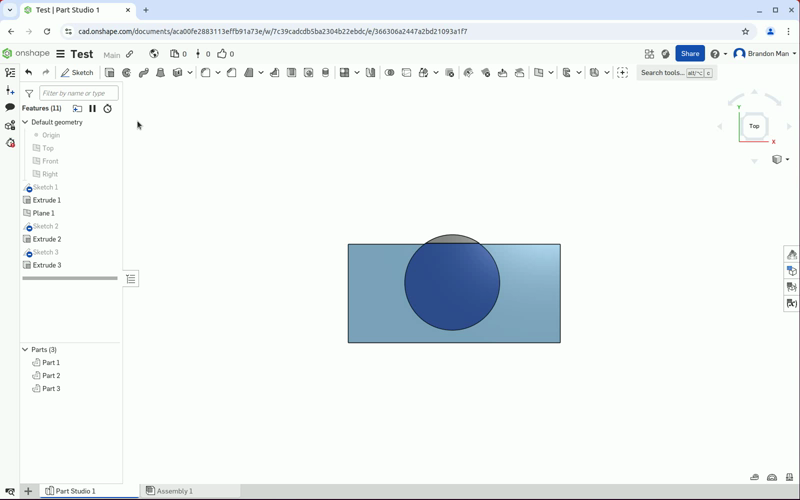
key(shift+h)
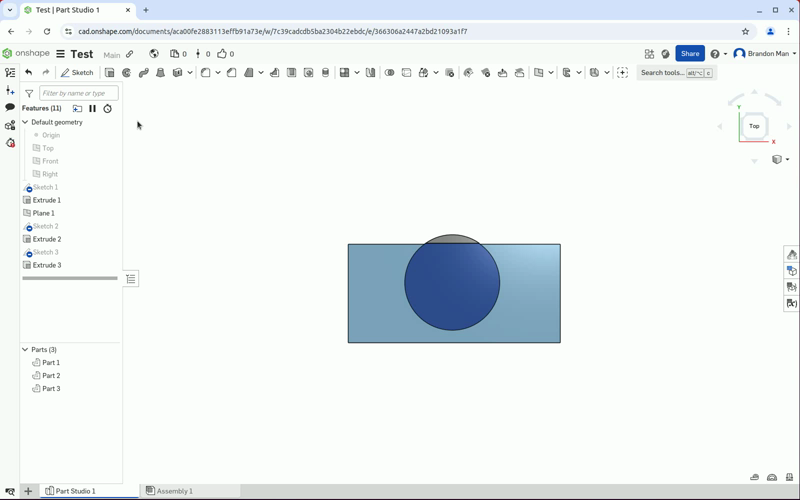
key(shift+h)
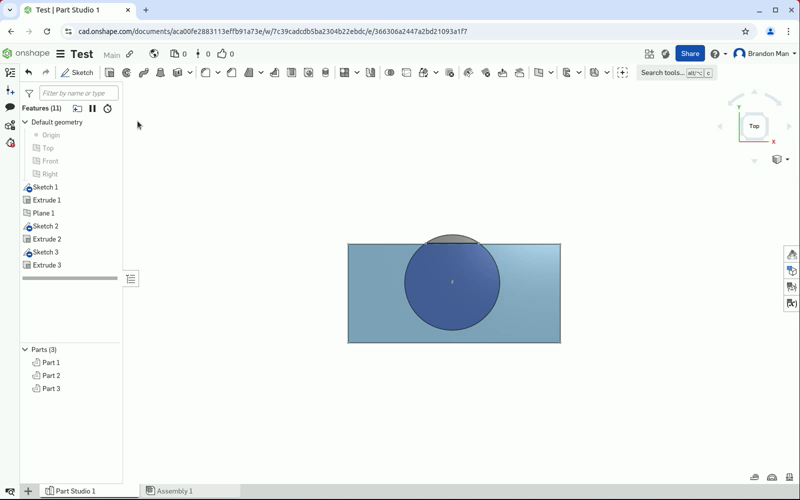
key(shift+7)
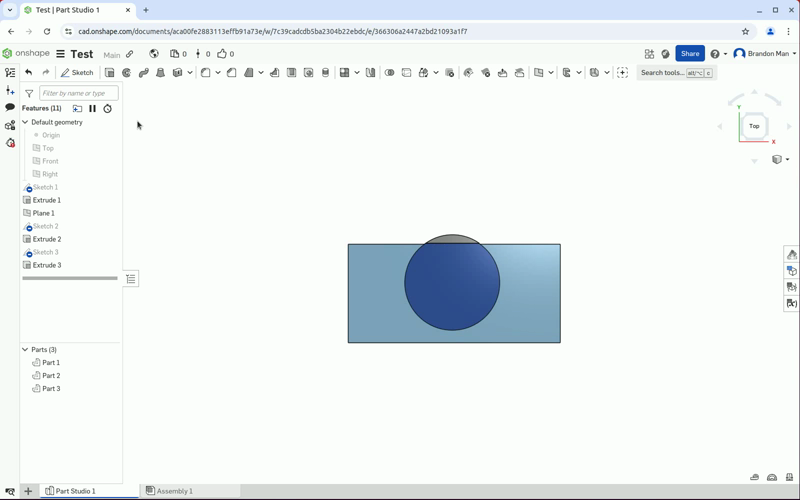
key(up, 3)
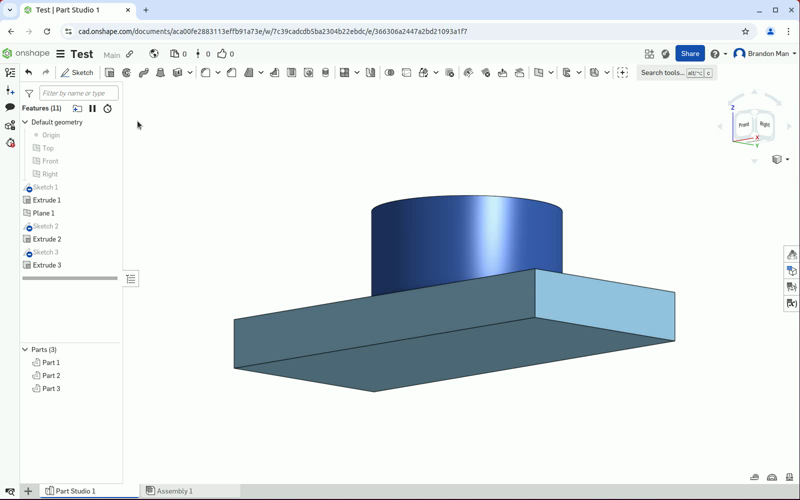
key(left, 3)
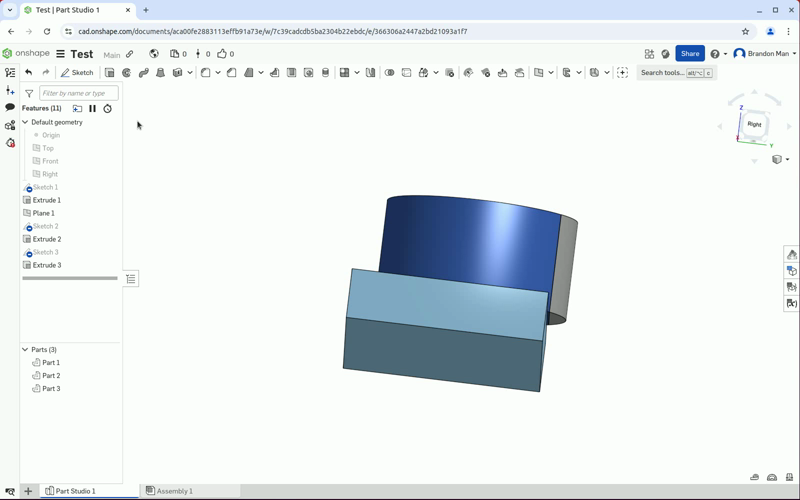
key(right, 3)
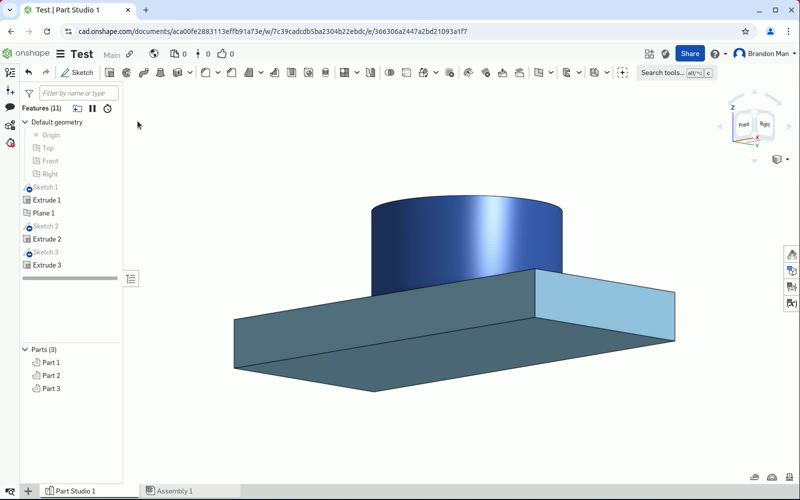
key(down, 3)
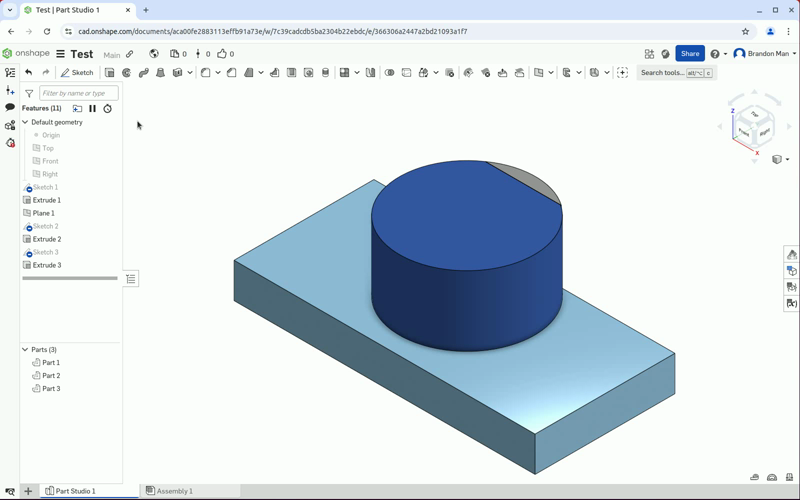
mouse_move(73, 189)
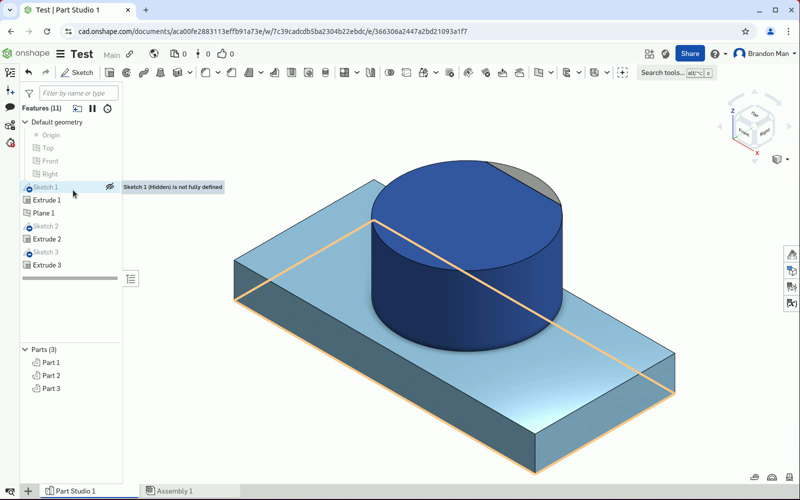
click(73, 189)